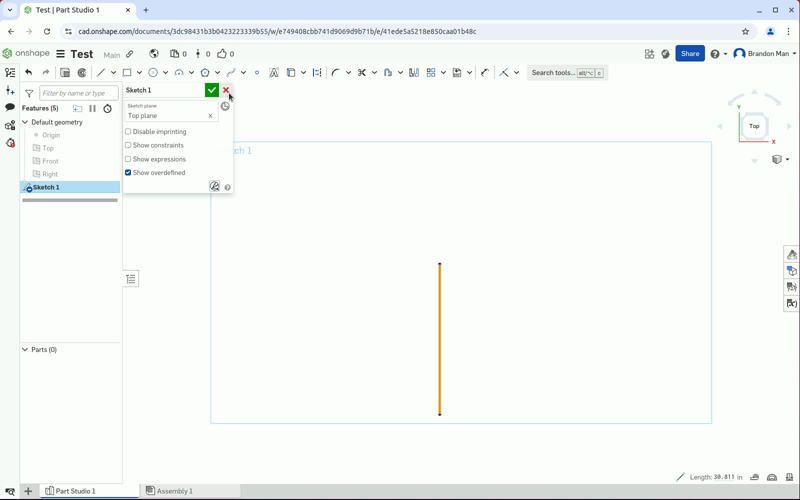
key(shift+h)
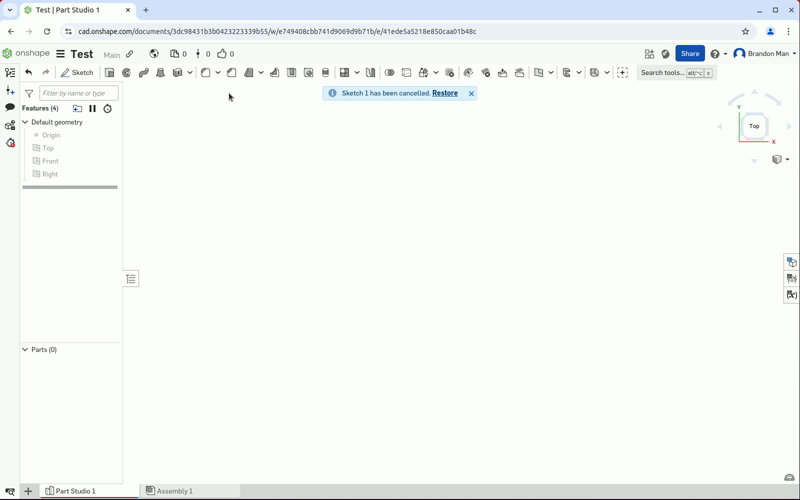
mouse_move(73, 352)
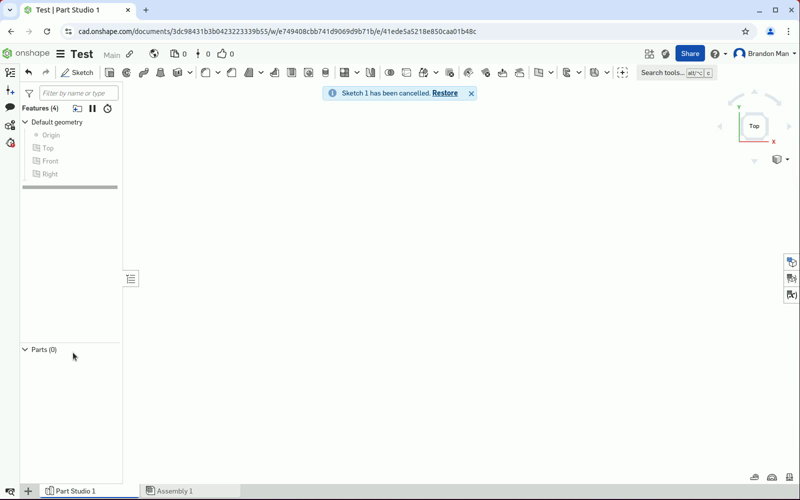
key(y)
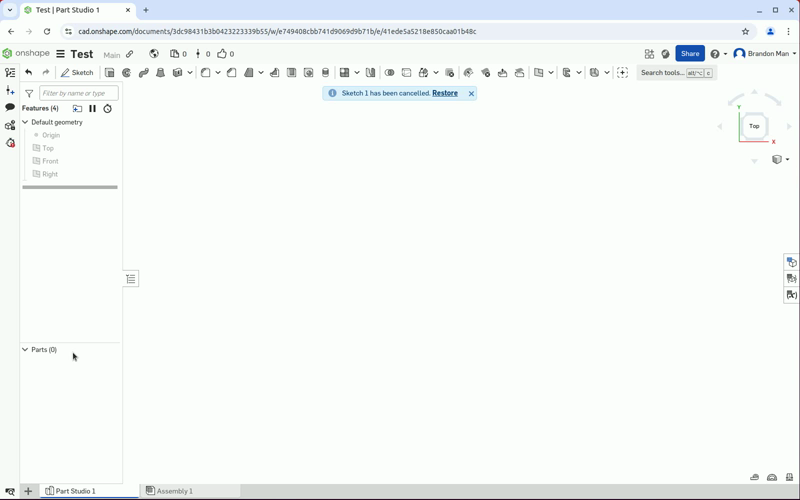
key(shift+p)
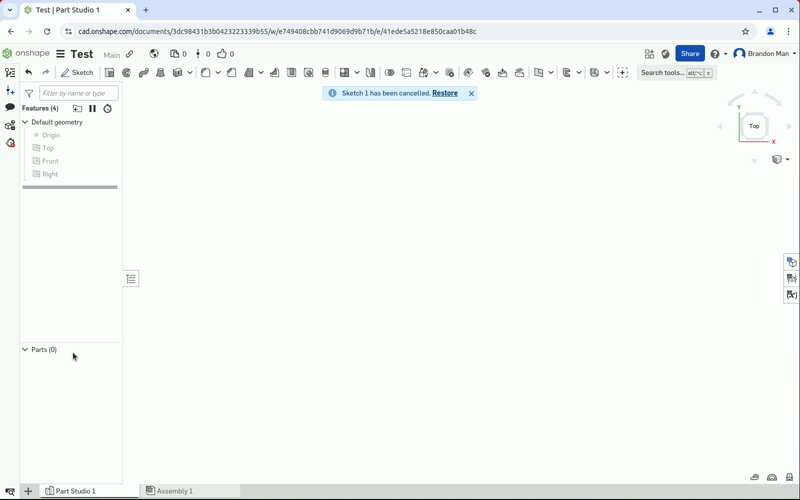
key(space)
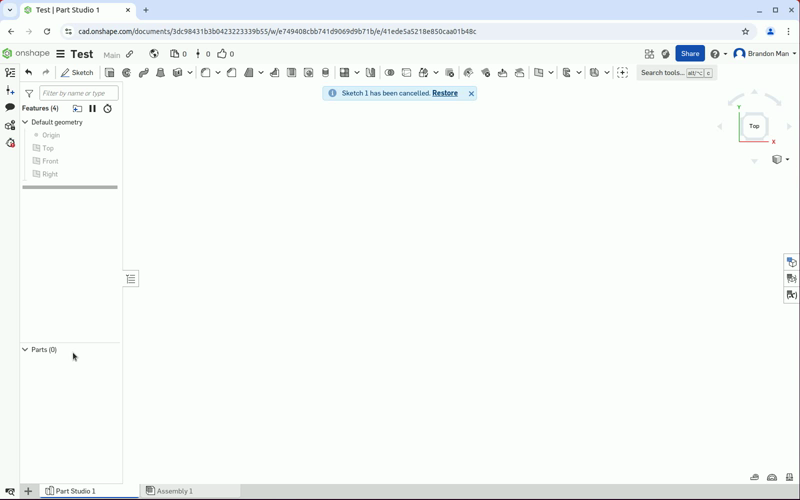
key_down(shift)
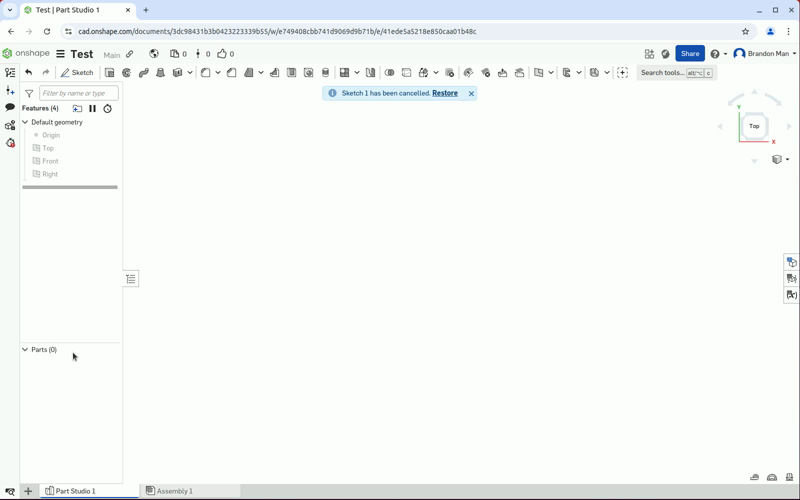
key(up)
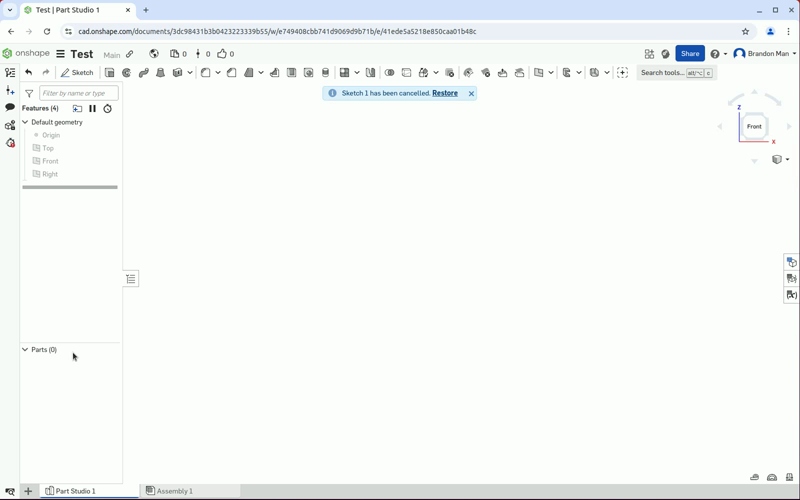
key_up(shift)
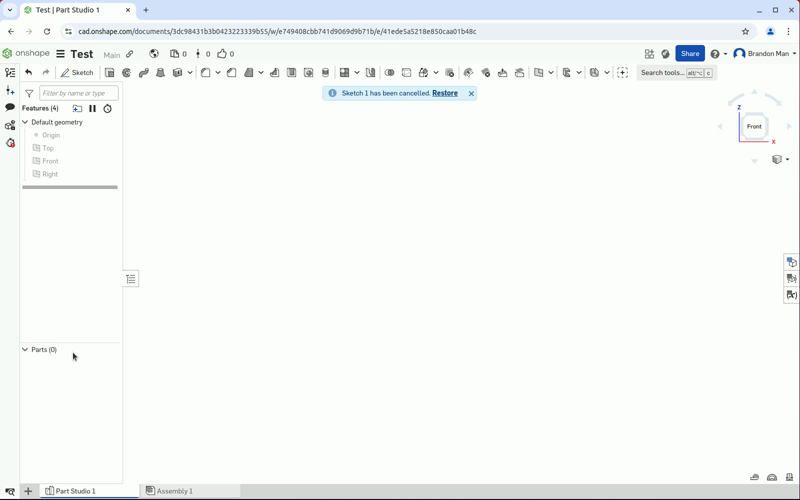
mouse_move(73, 352)
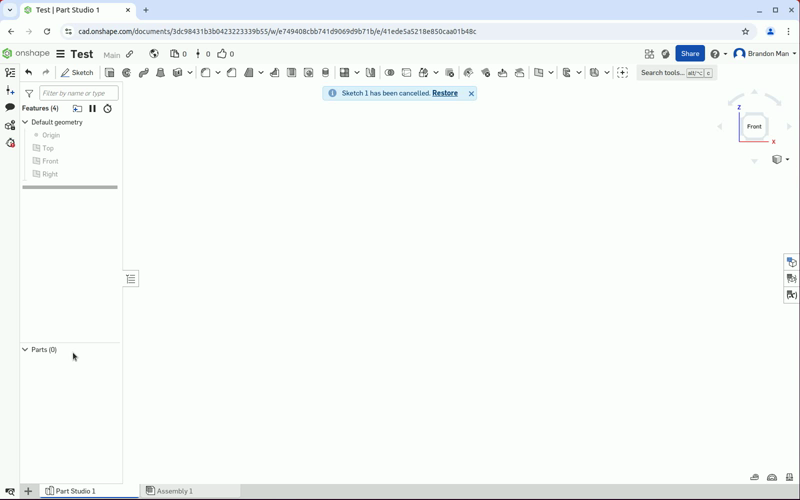
key(shift+y)
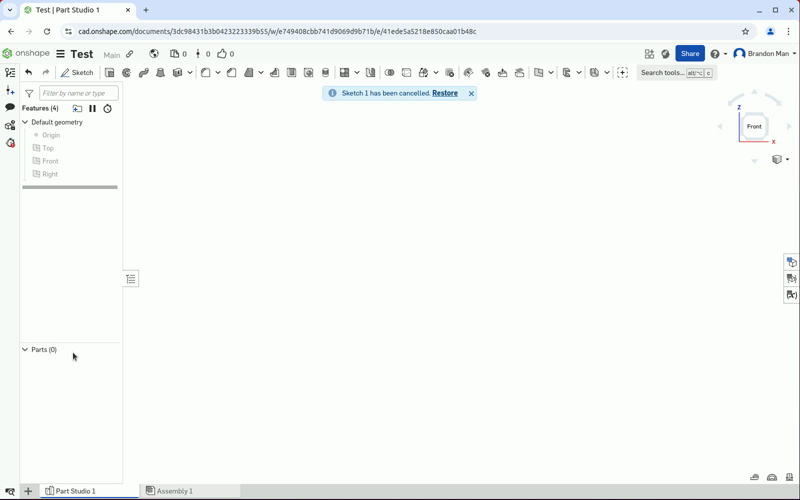
key(shift+s)
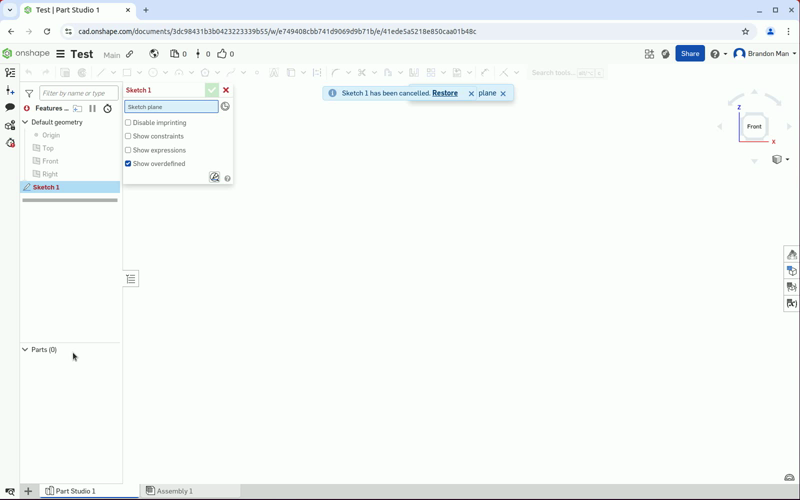
mouse_move(73, 163)
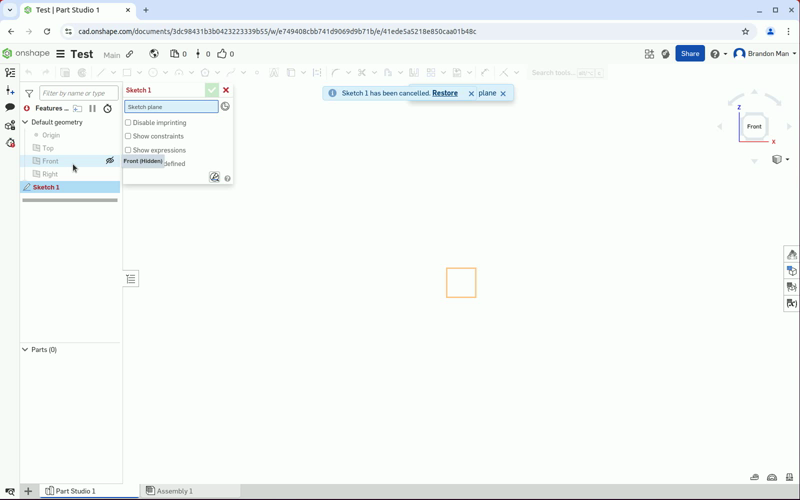
click(73, 163)
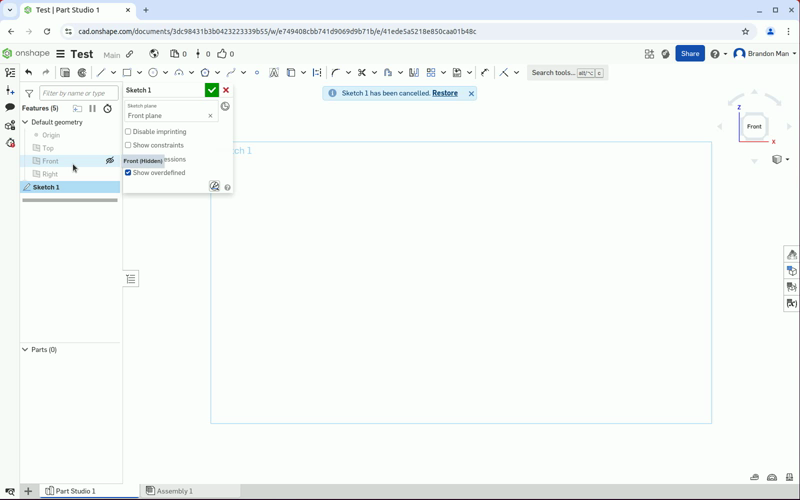
mouse_move(73, 352)
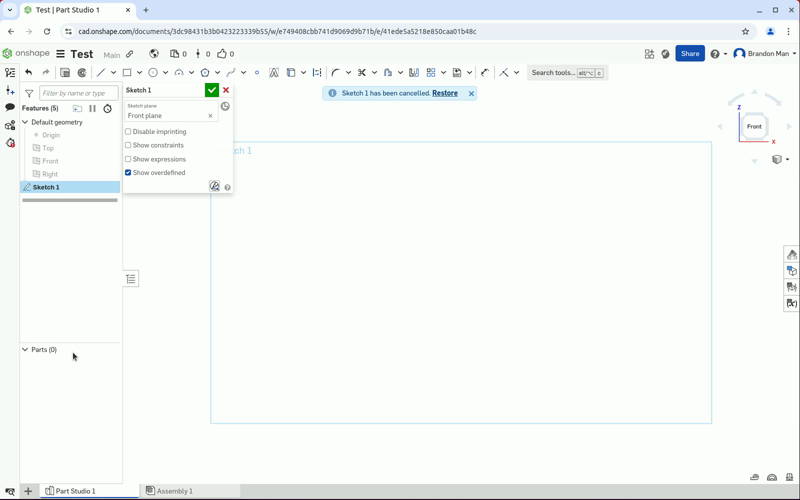
key(y)
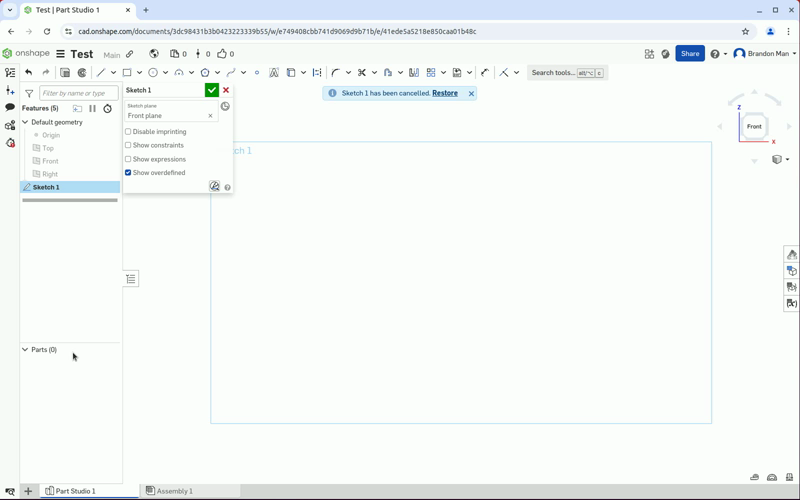
key(a)
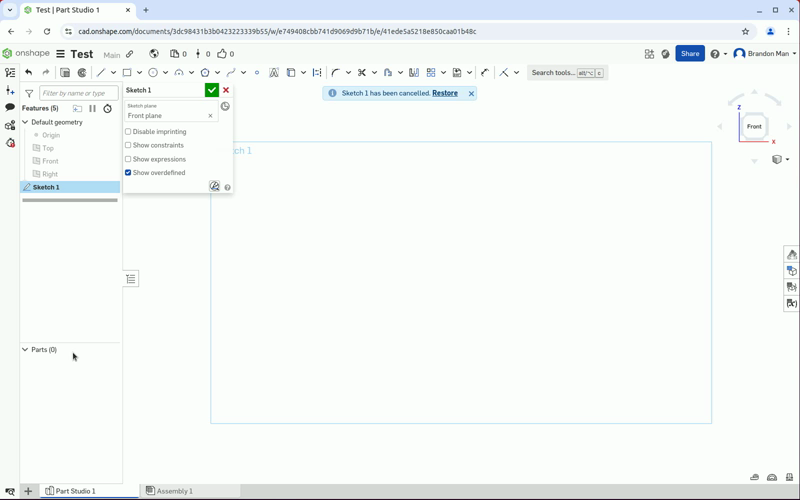
key_down(shift)
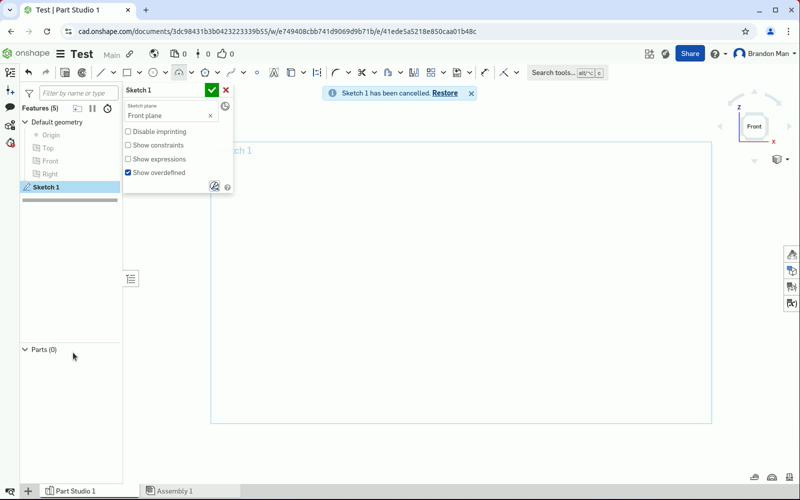
mouse_move(359, 332)
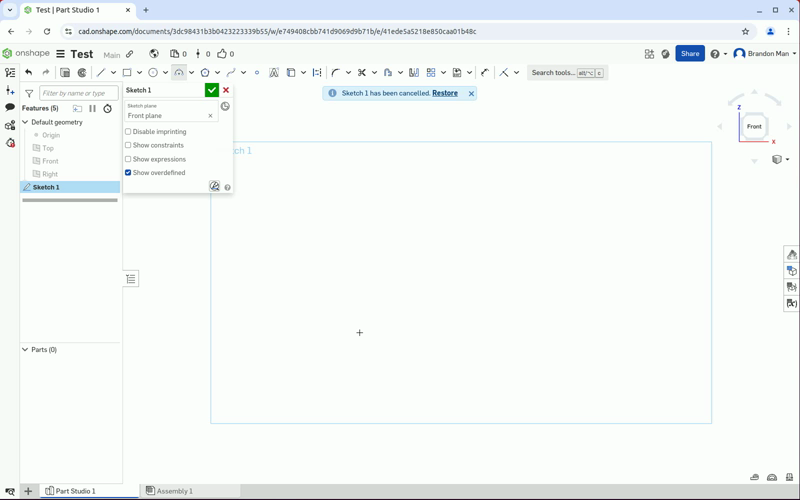
click(359, 332)
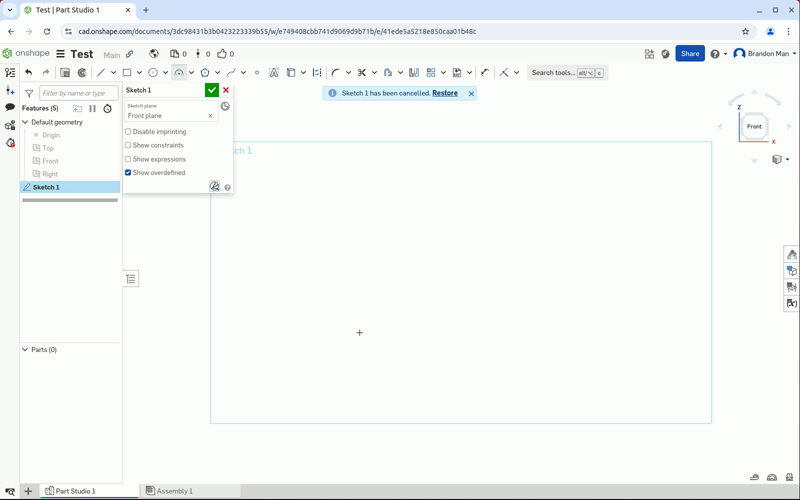
key_up(shift)
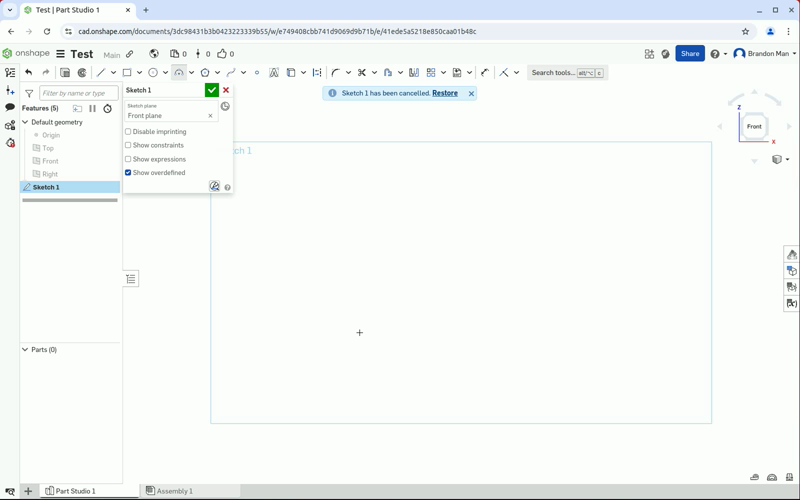
key_down(shift)
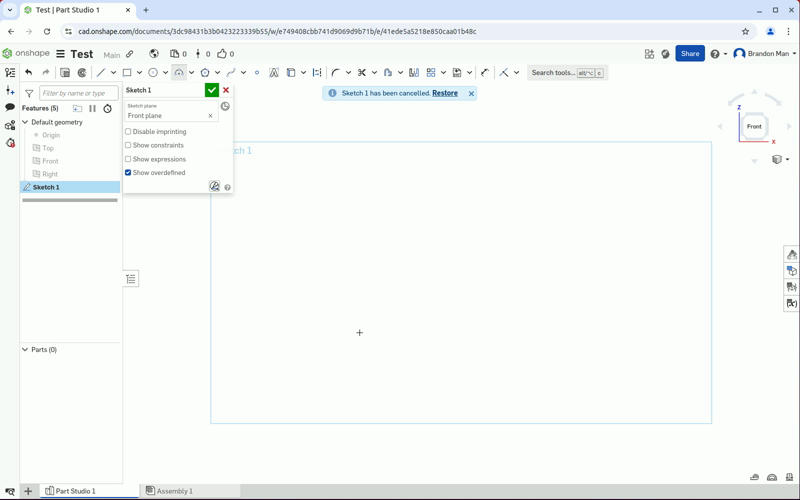
mouse_move(368, 345)
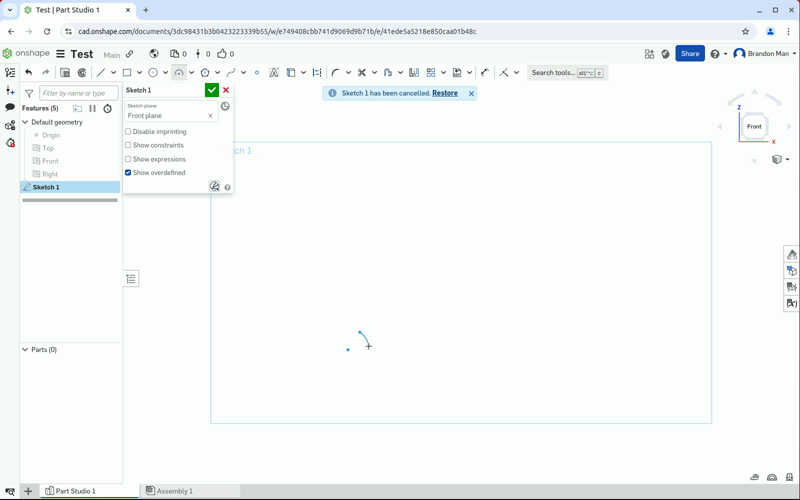
click(368, 345)
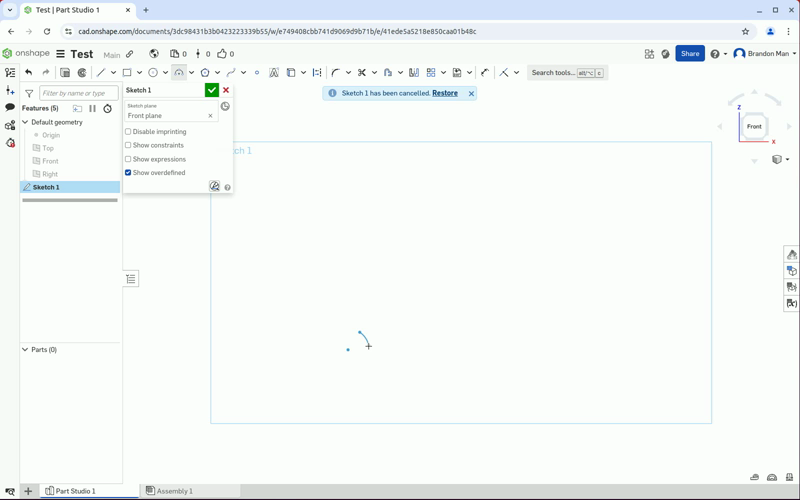
mouse_move(370, 334)
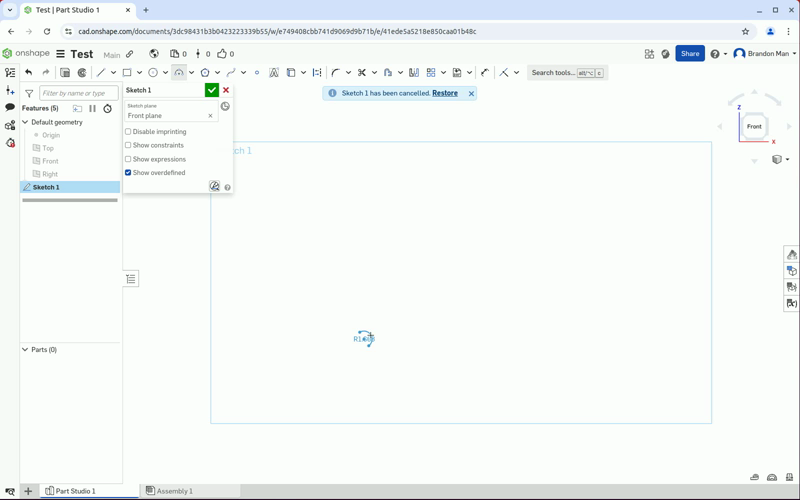
click(370, 334)
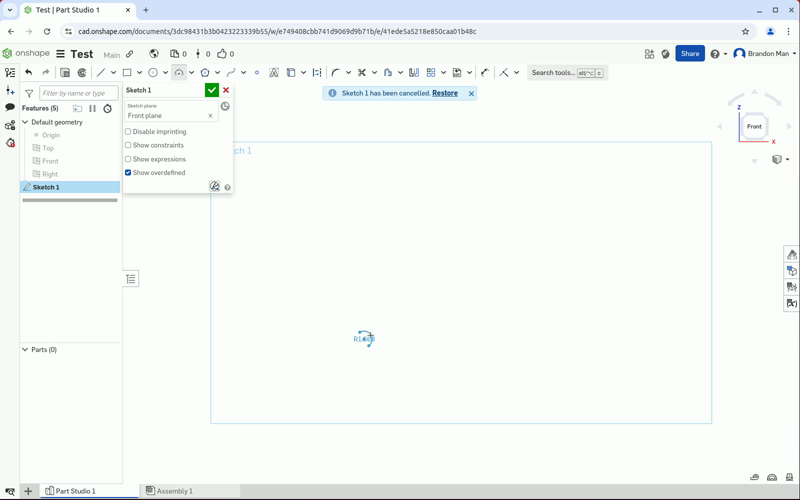
key_up(shift)
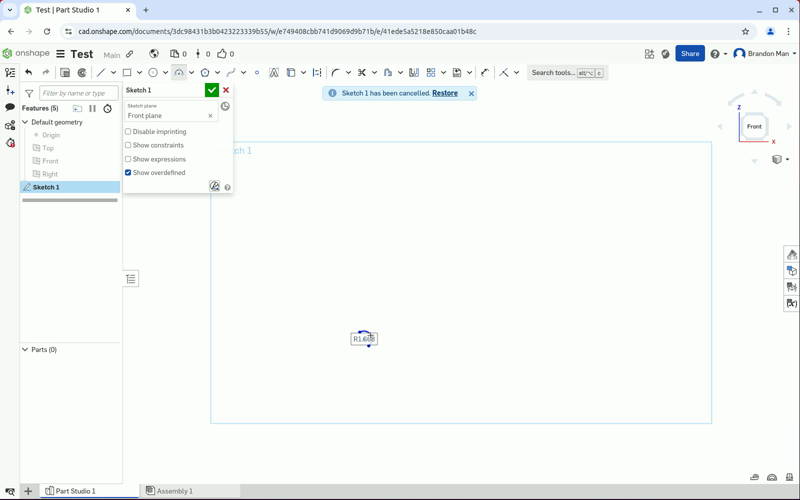
mouse_move(368, 345)
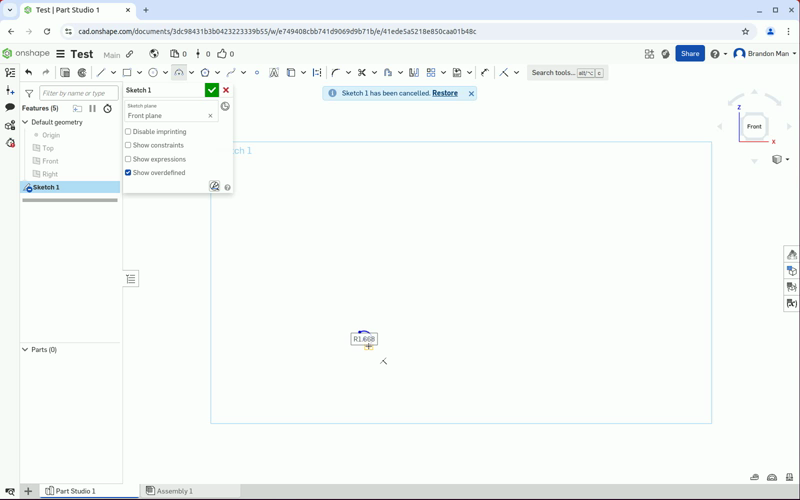
click(368, 345)
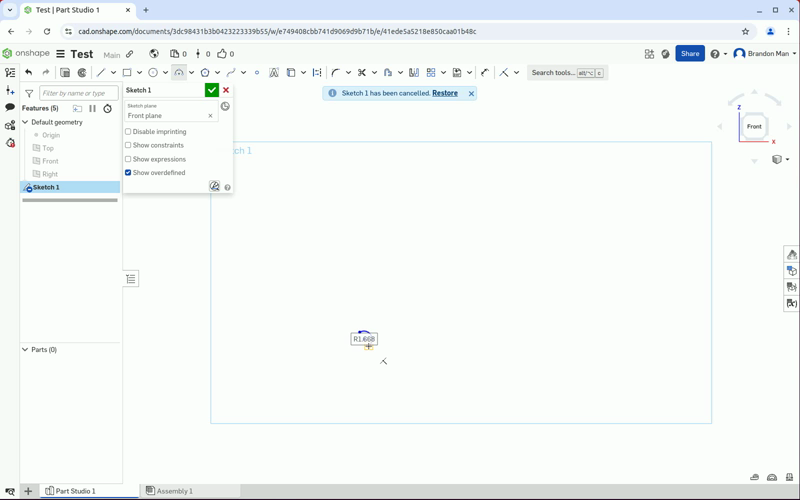
key_down(shift)
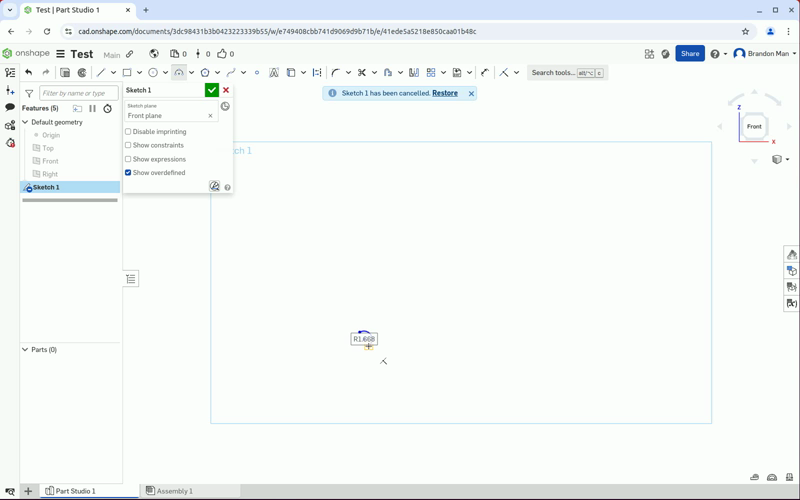
mouse_move(552, 345)
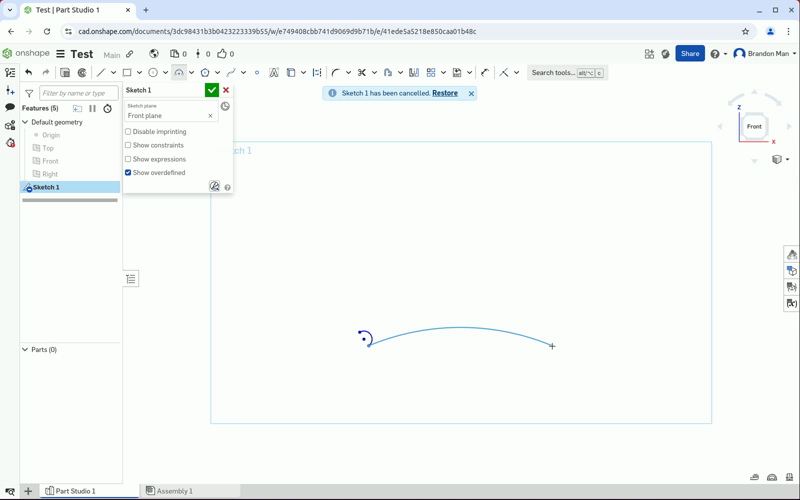
click(552, 345)
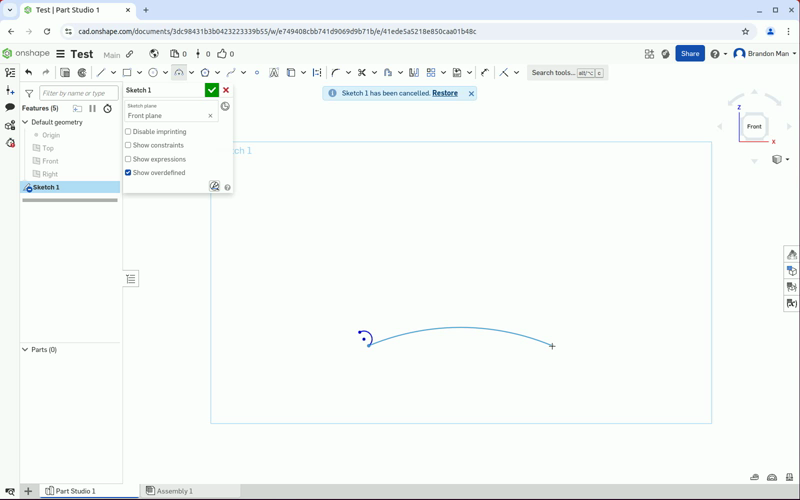
mouse_move(460, 393)
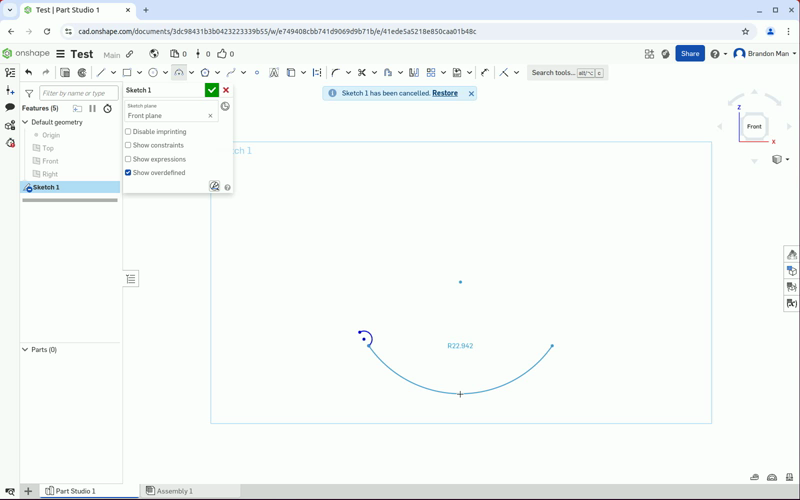
click(460, 393)
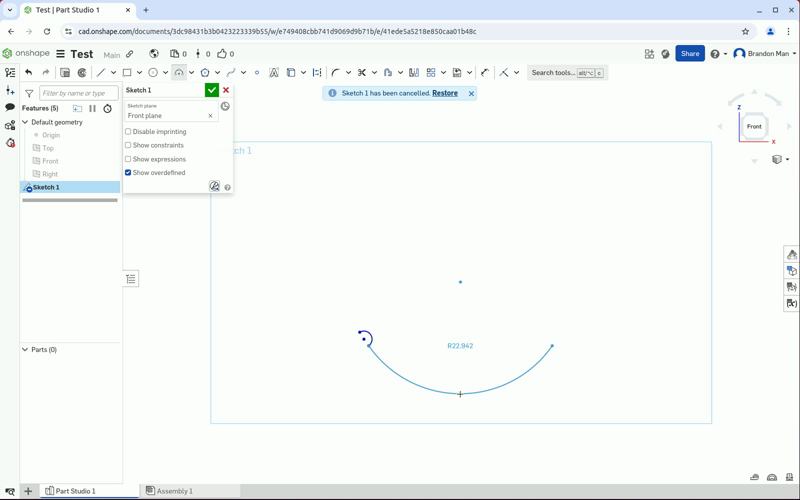
key_up(shift)
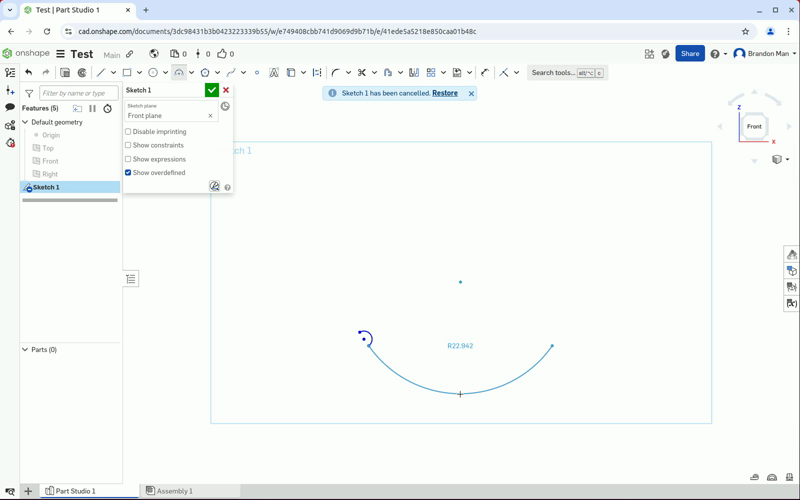
mouse_move(552, 345)
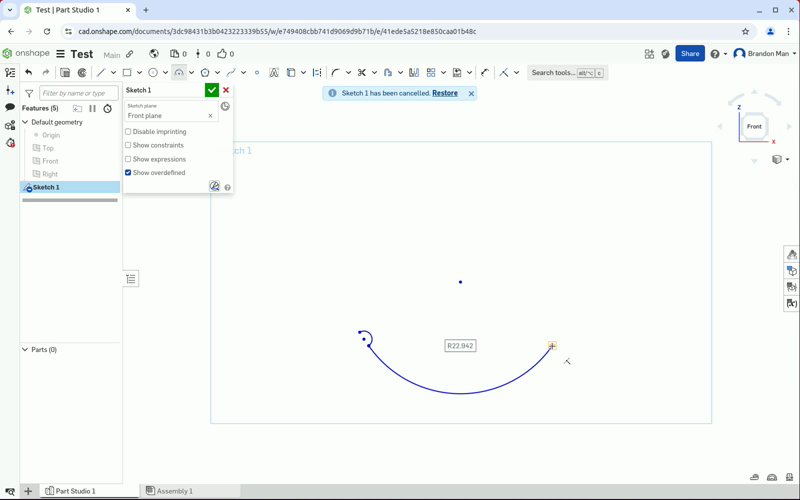
click(552, 345)
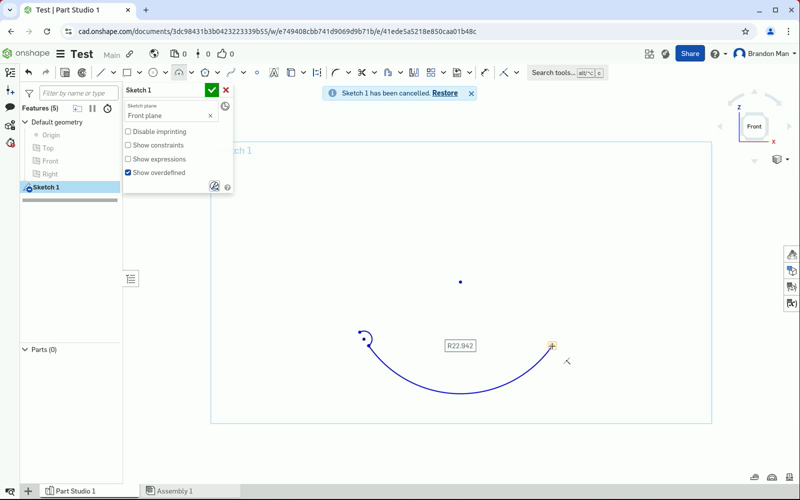
key_down(shift)
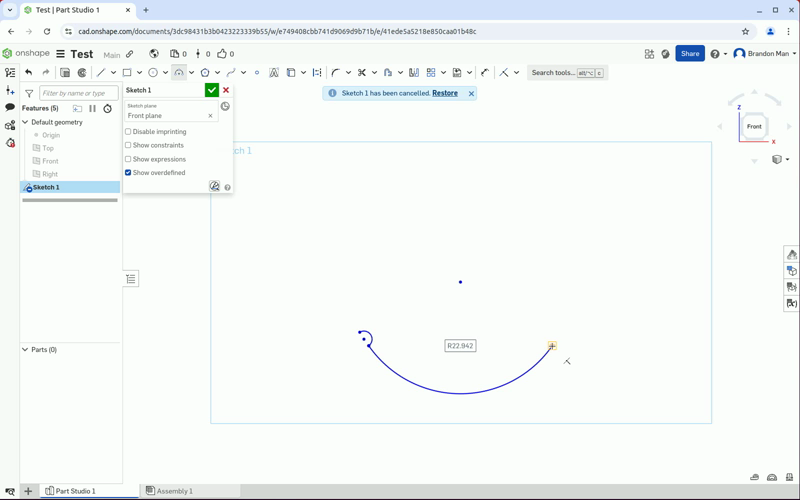
mouse_move(561, 332)
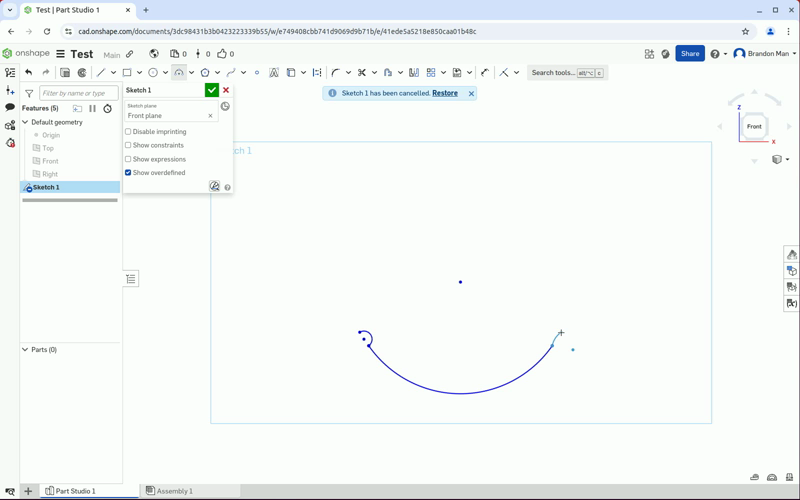
click(561, 332)
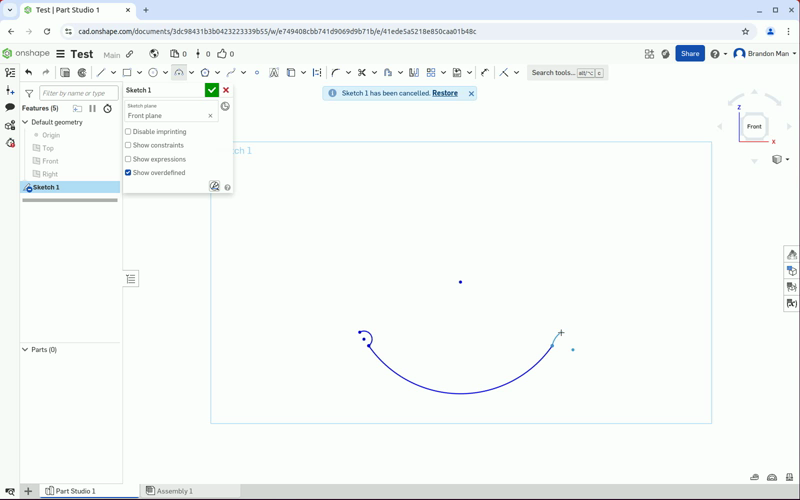
mouse_move(550, 334)
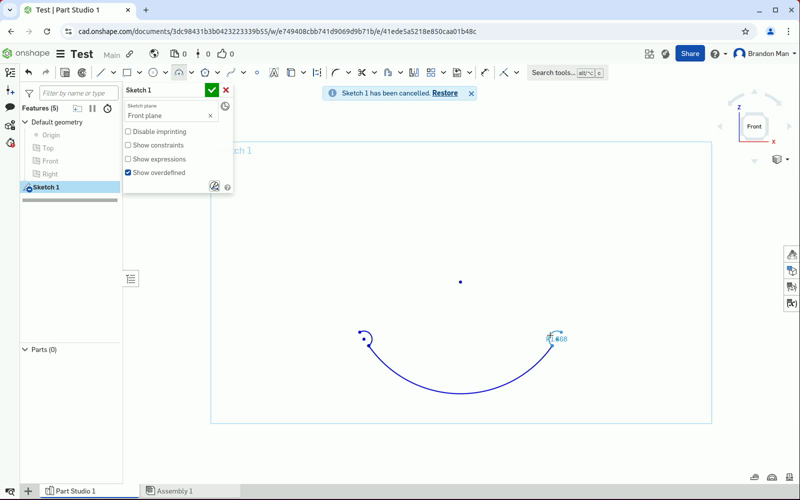
click(550, 334)
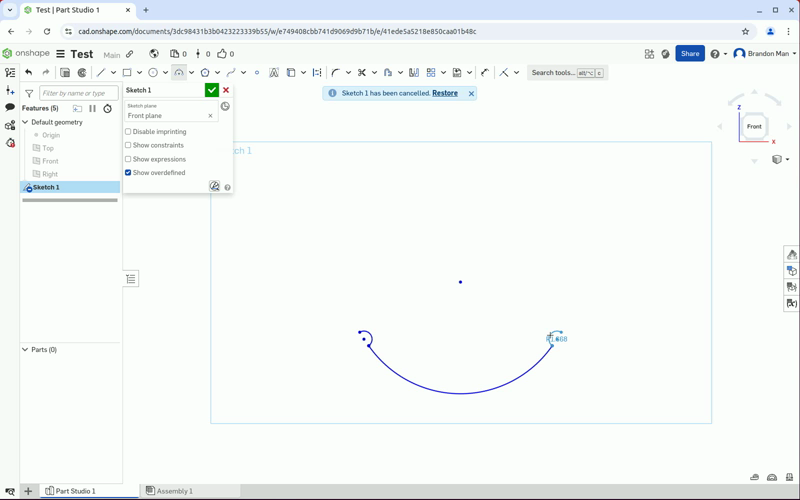
key_up(shift)
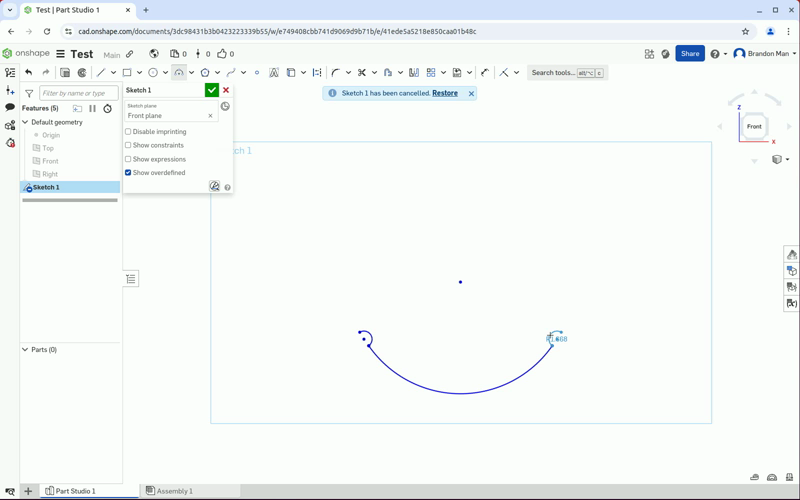
mouse_move(561, 332)
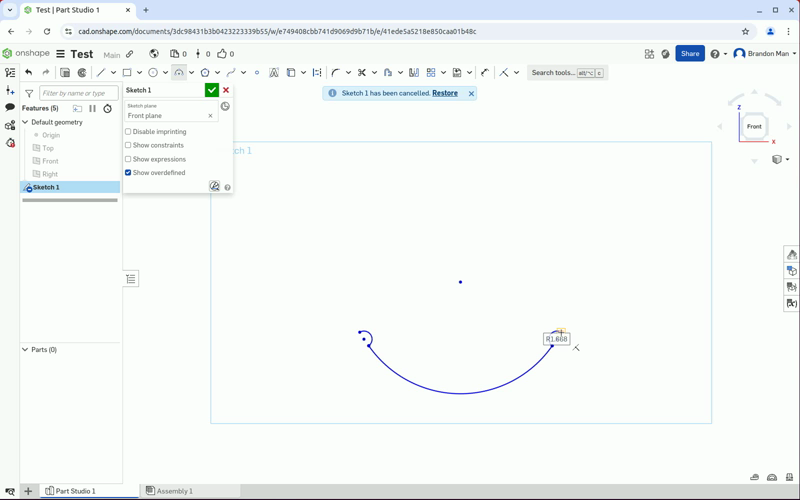
click(561, 332)
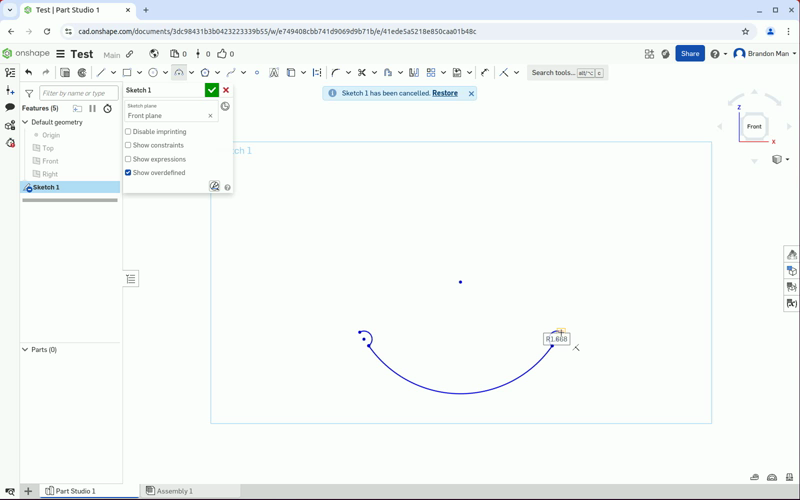
key_down(shift)
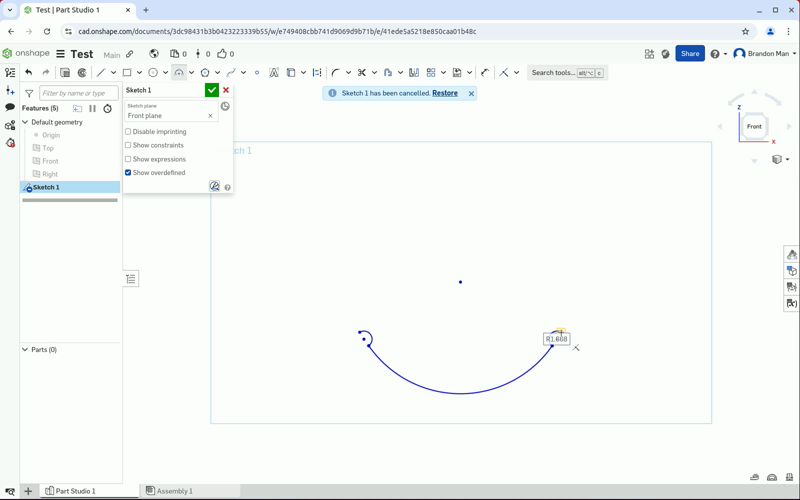
mouse_move(469, 171)
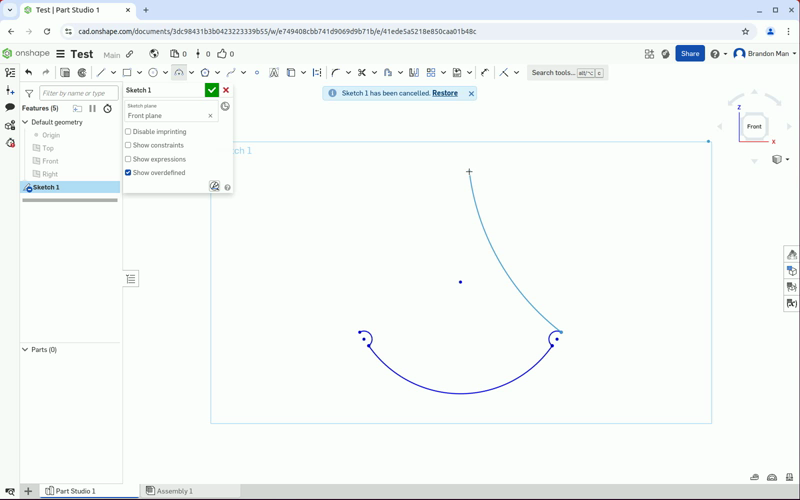
click(469, 171)
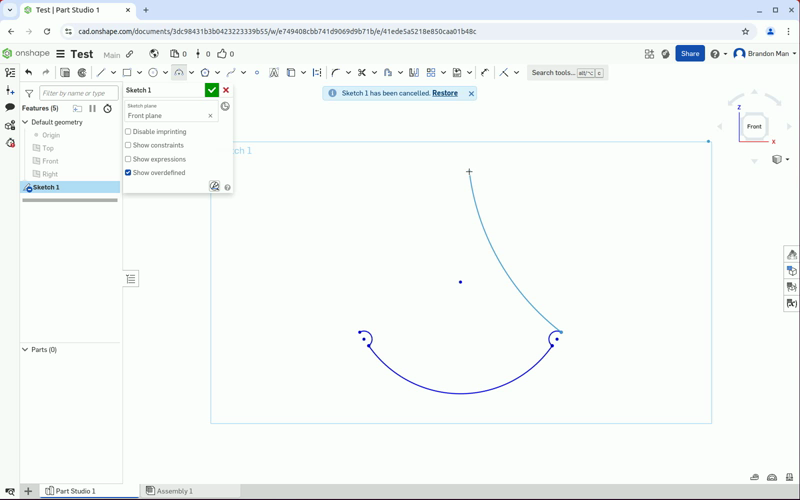
mouse_move(557, 227)
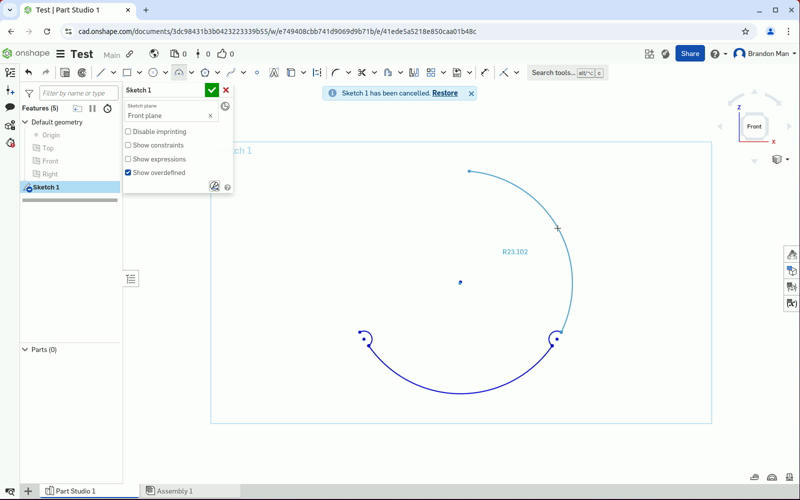
click(557, 227)
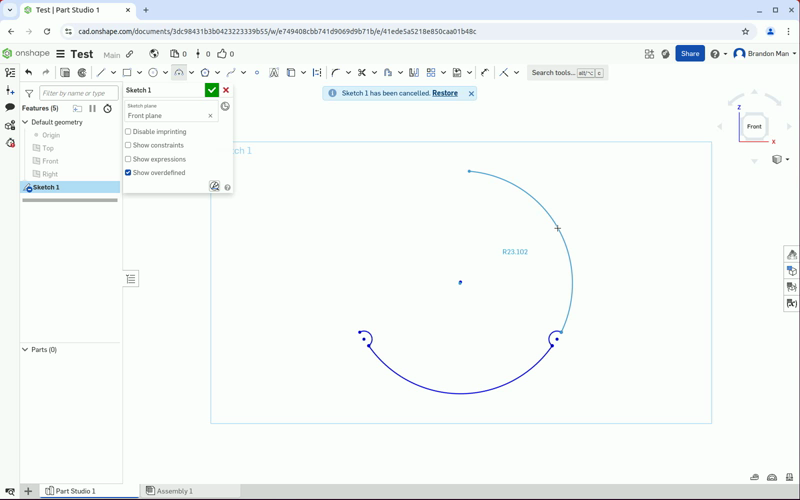
key_up(shift)
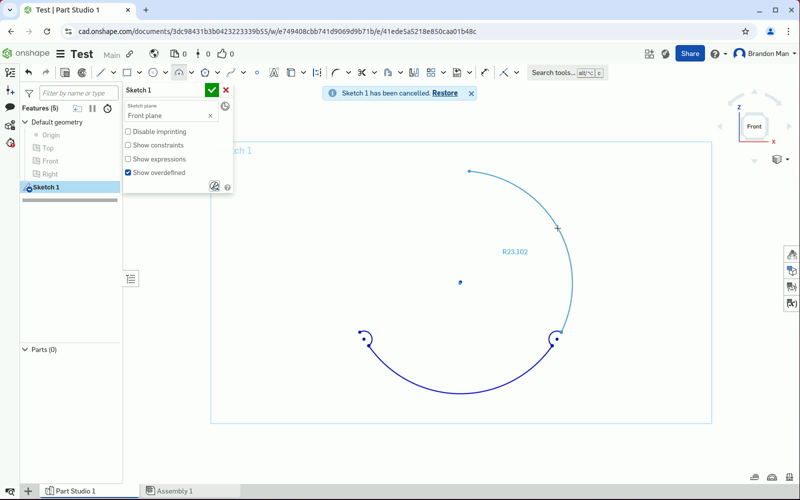
mouse_move(469, 171)
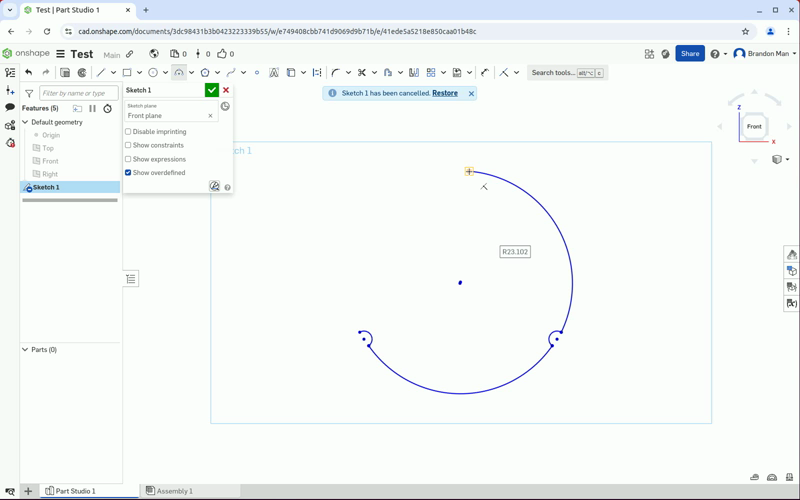
click(469, 171)
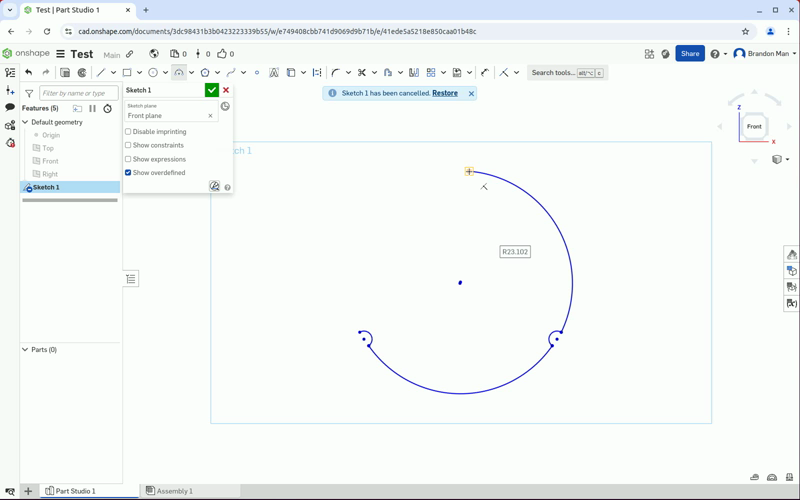
key_down(shift)
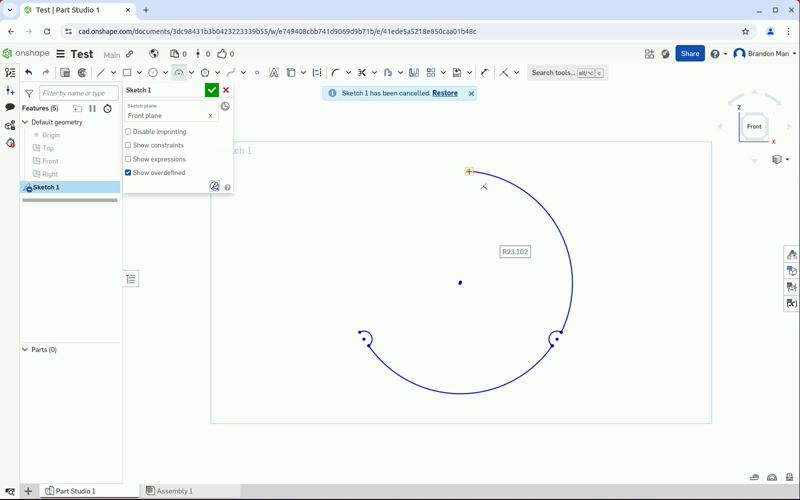
mouse_move(451, 171)
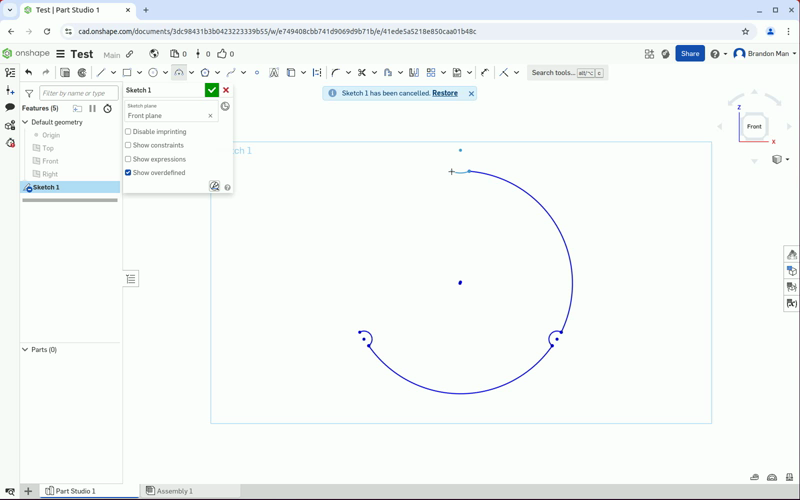
click(451, 171)
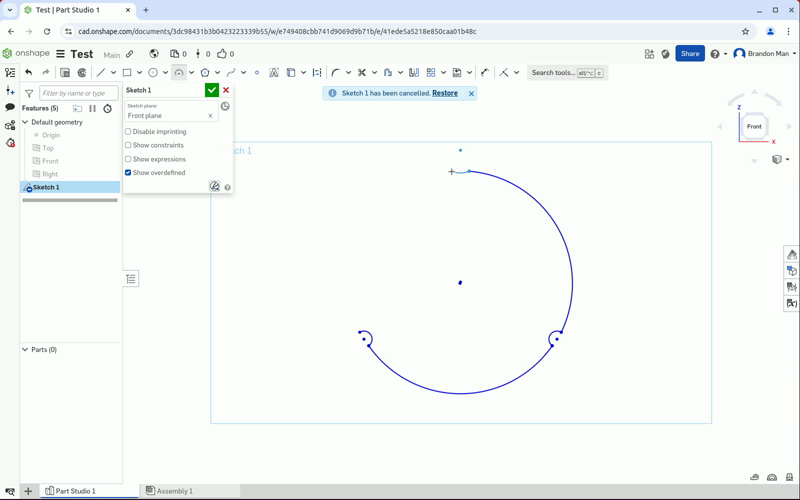
mouse_move(460, 180)
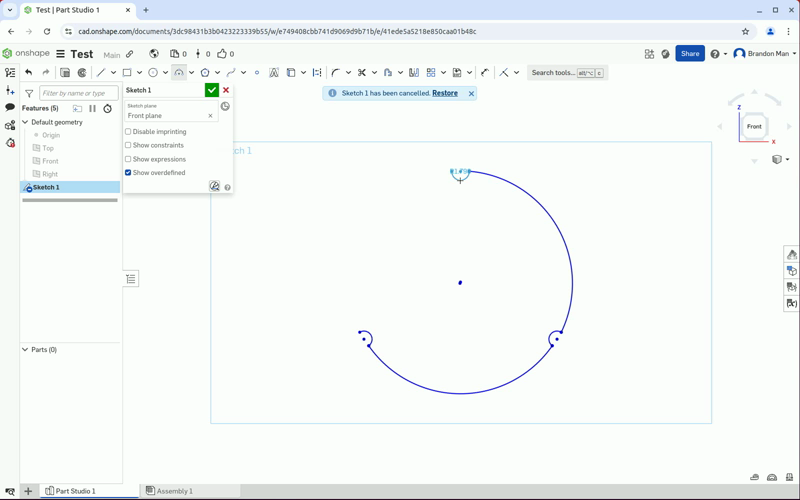
click(460, 180)
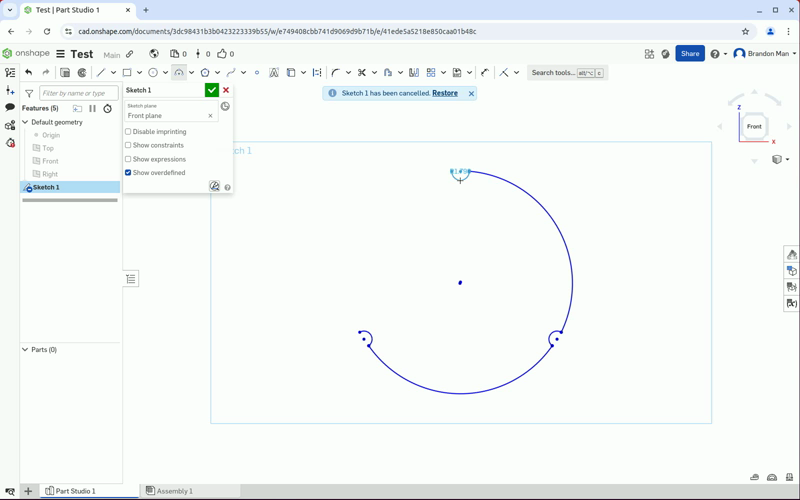
key_up(shift)
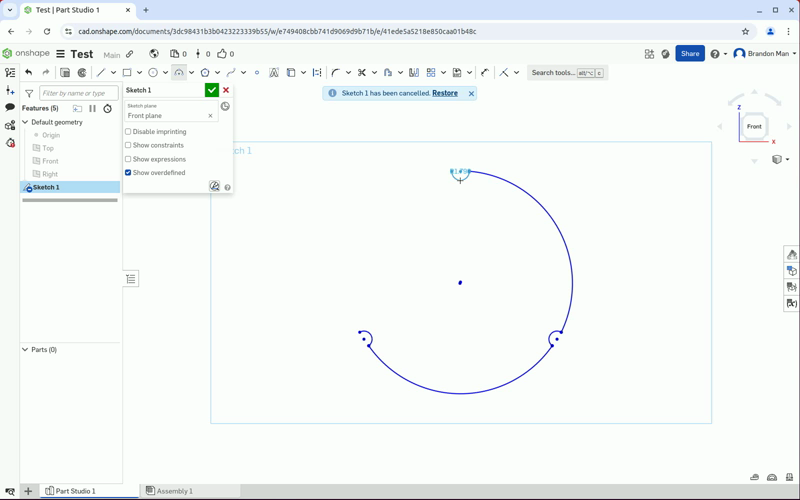
mouse_move(451, 171)
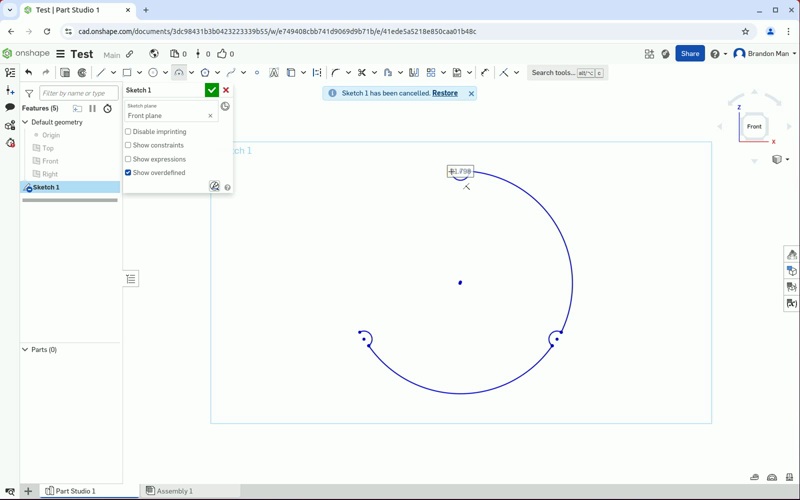
click(451, 171)
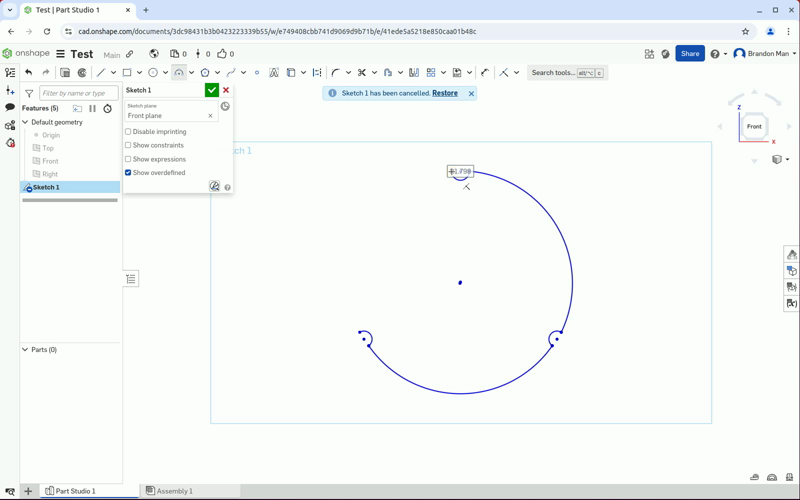
mouse_move(359, 332)
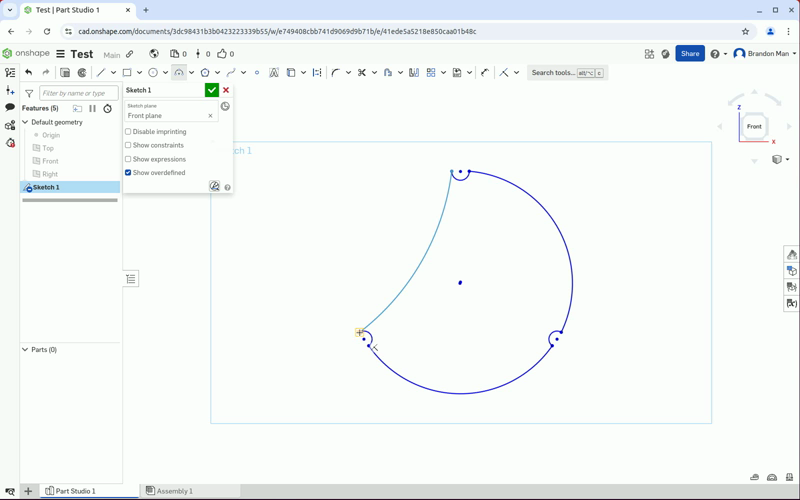
click(359, 332)
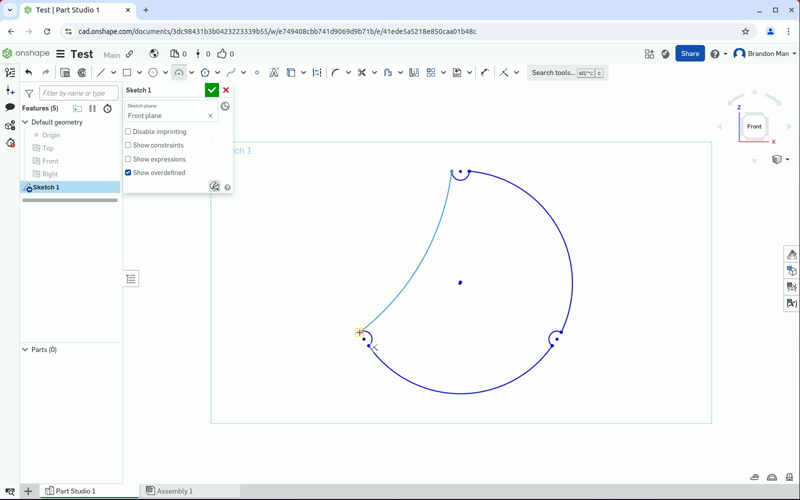
key_down(shift)
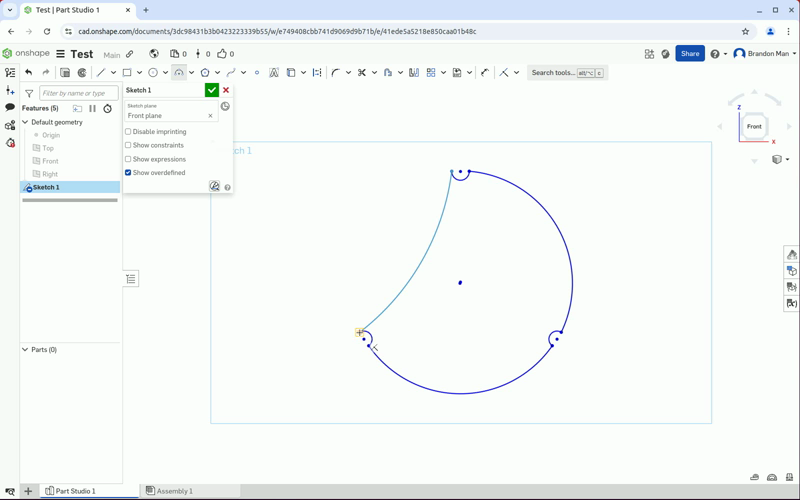
mouse_move(363, 227)
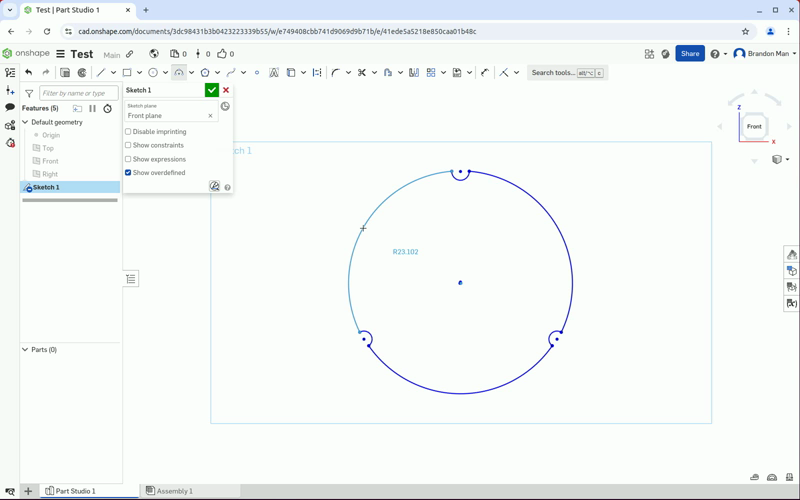
click(363, 227)
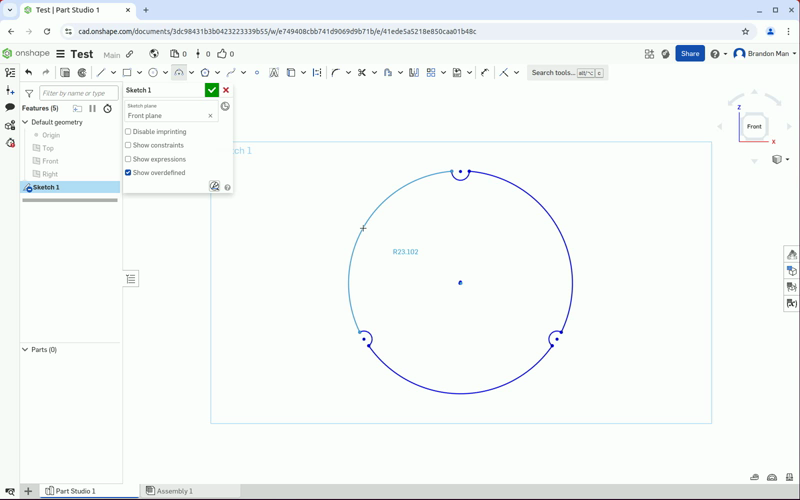
key_up(shift)
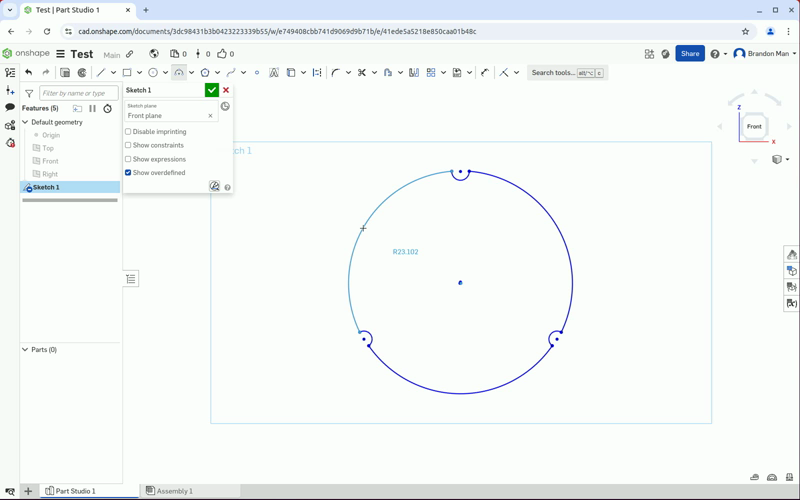
key(esc)
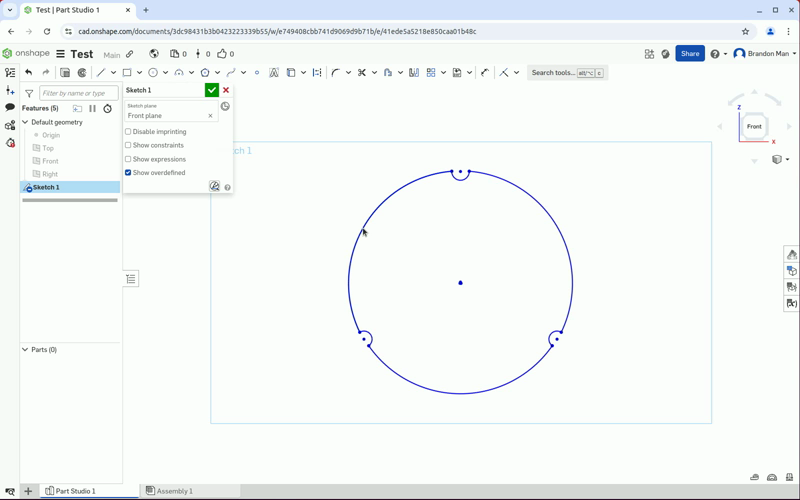
key(c)
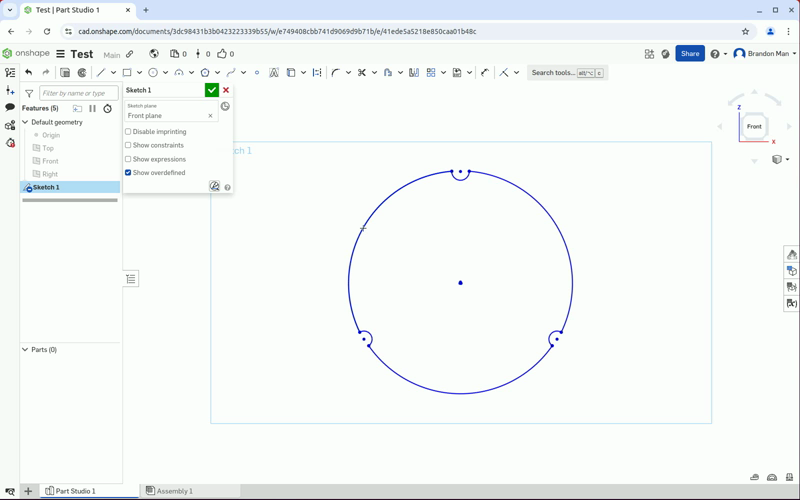
key_down(shift)
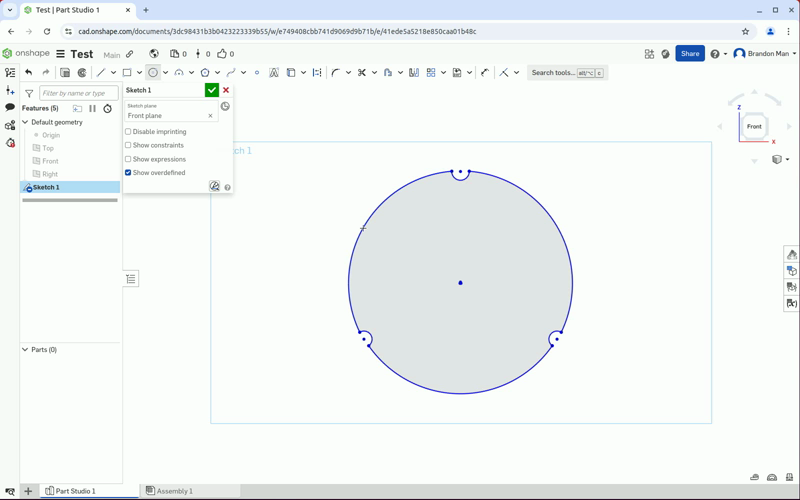
mouse_move(460, 282)
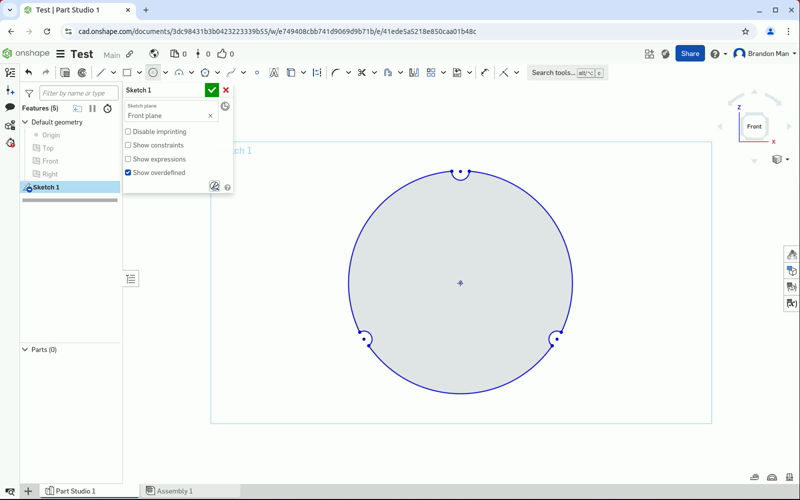
scroll(6)
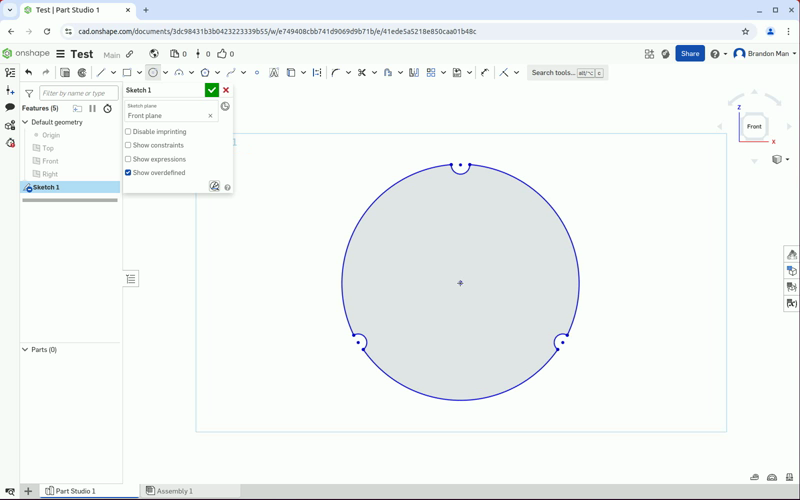
scroll(6)
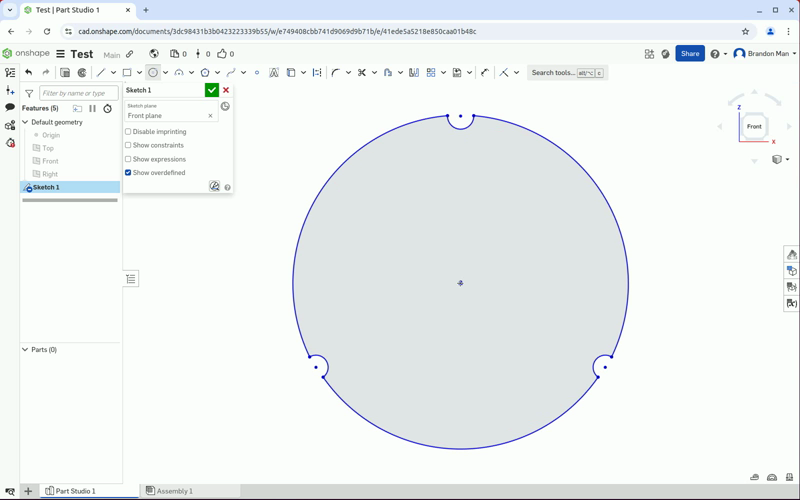
scroll(6)
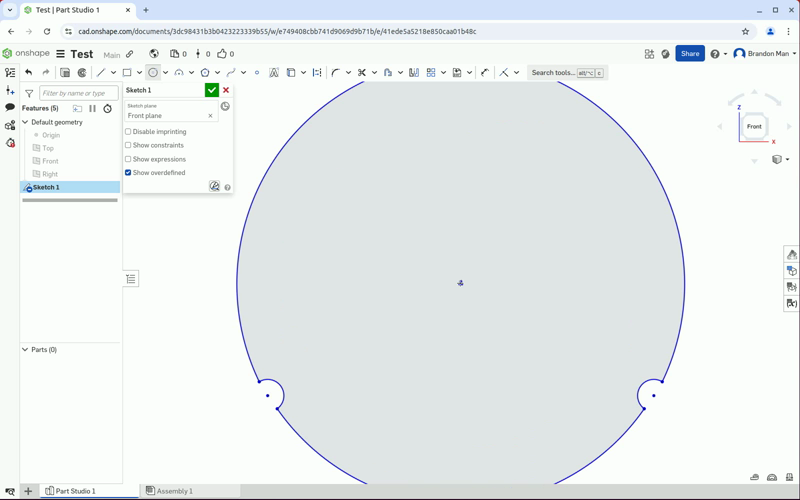
scroll(6)
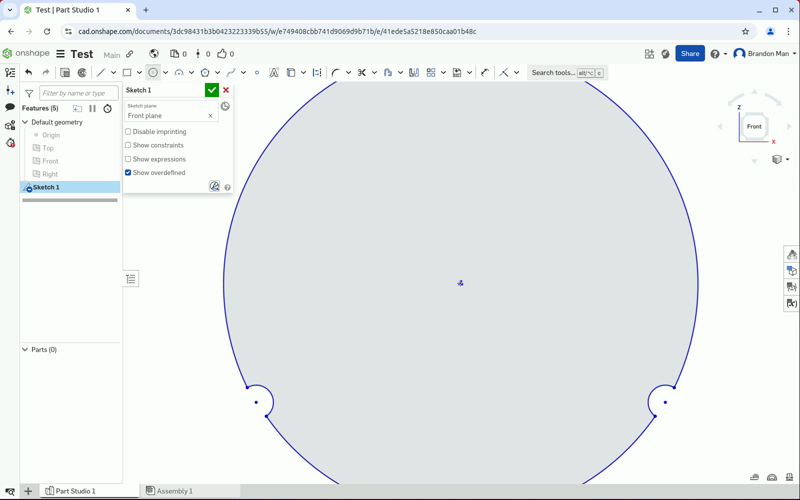
scroll(6)
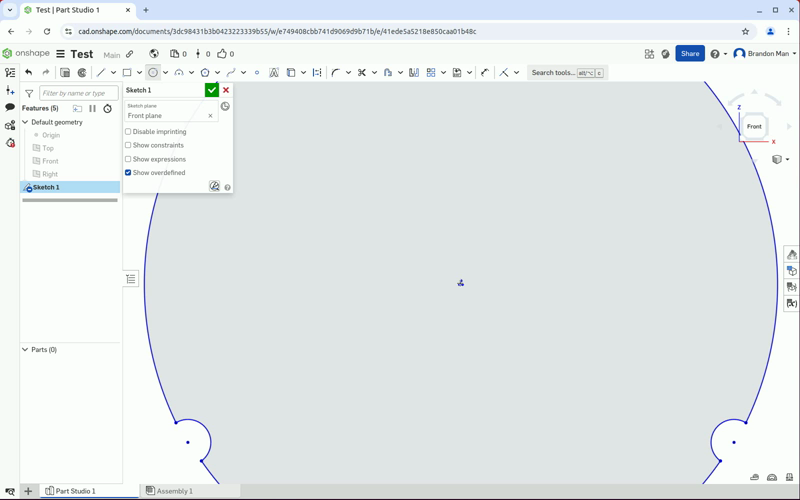
scroll(6)
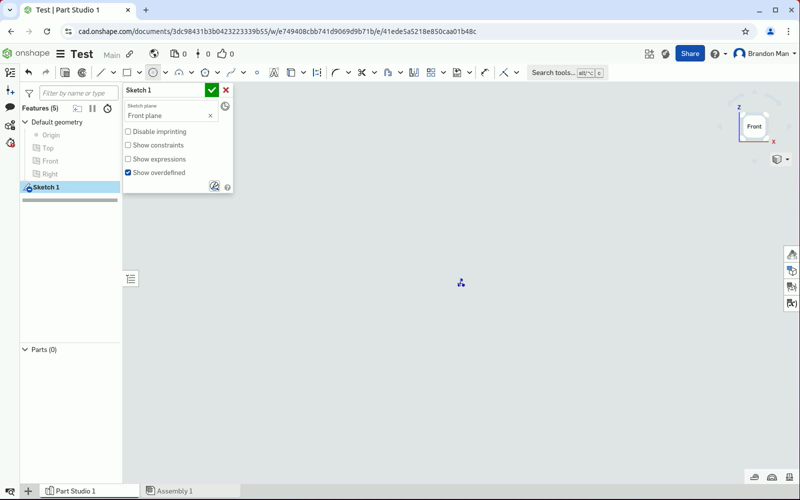
scroll(6)
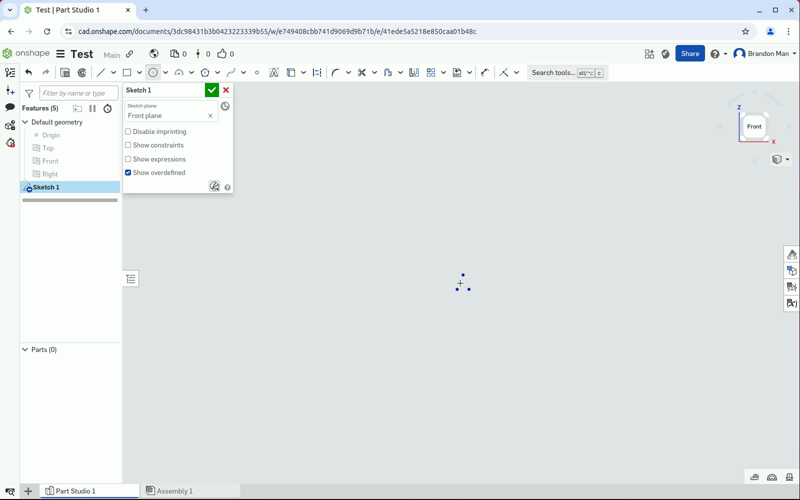
click(460, 282)
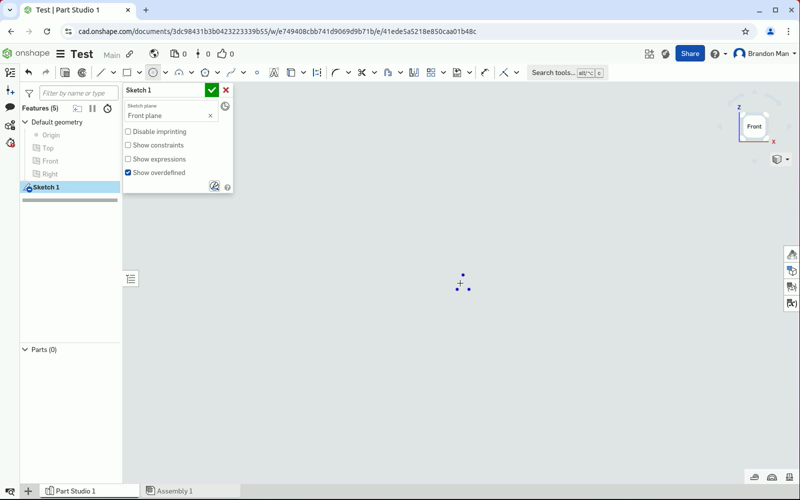
scroll(-6)
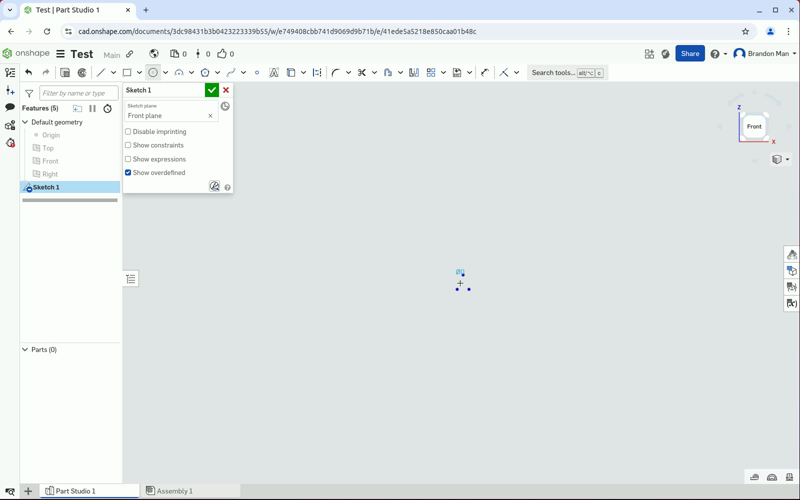
scroll(-6)
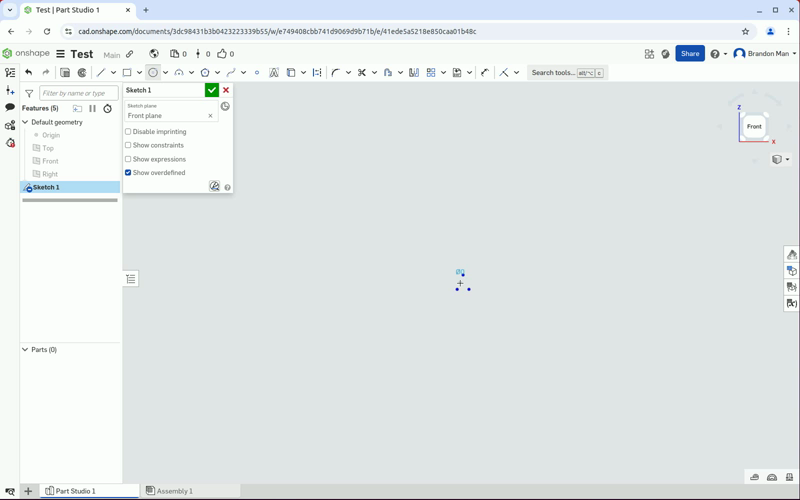
scroll(-6)
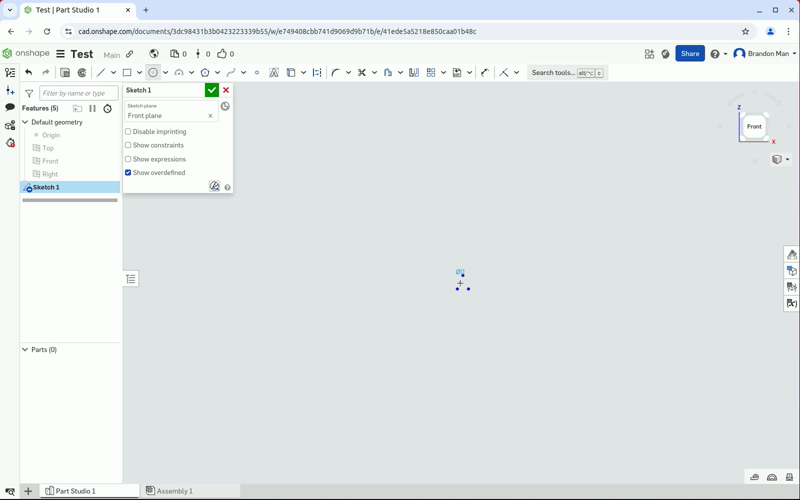
scroll(-6)
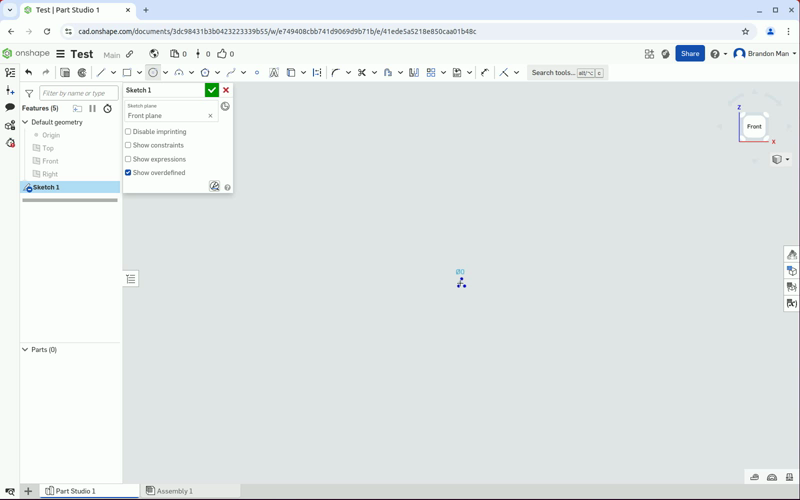
scroll(-6)
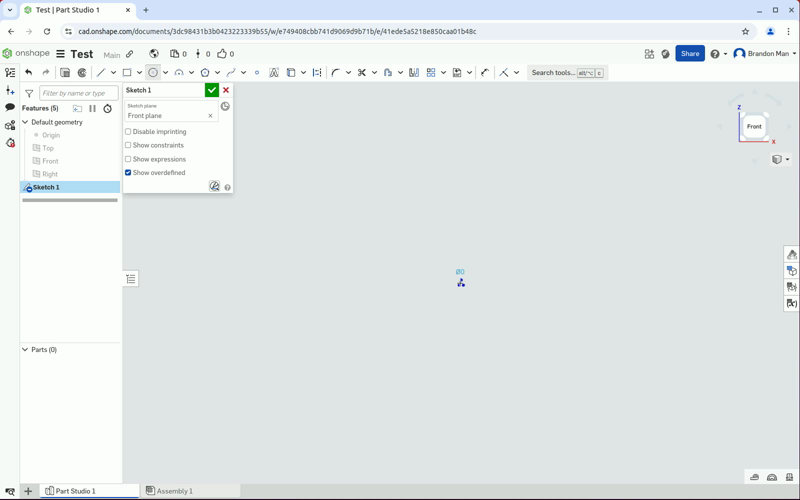
scroll(-6)
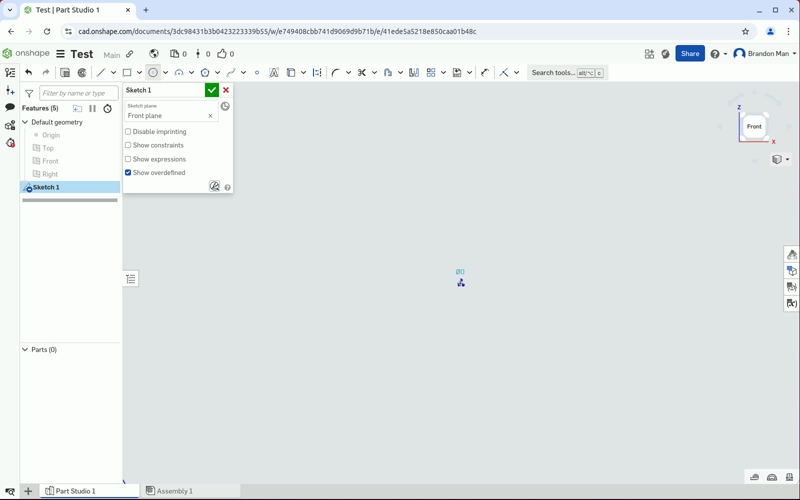
scroll(-6)
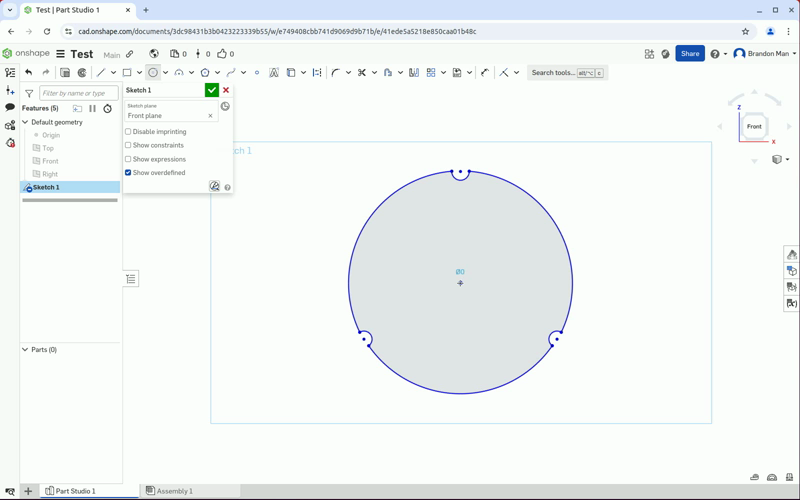
key_up(shift)
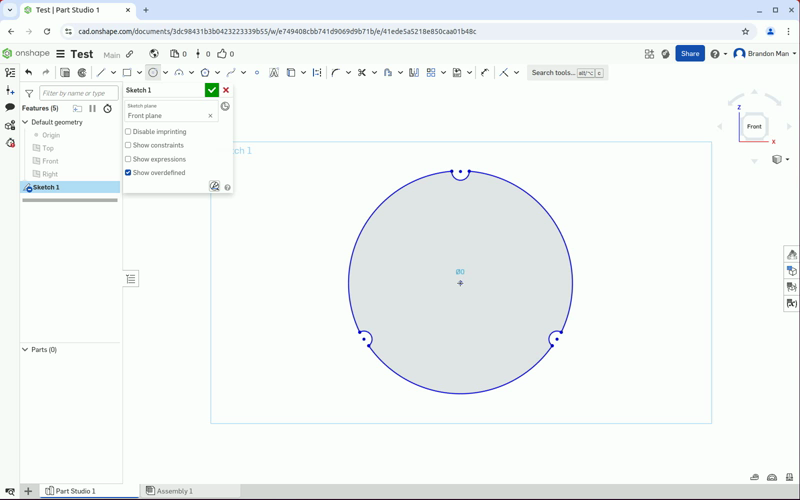
mouse_move(516, 282)
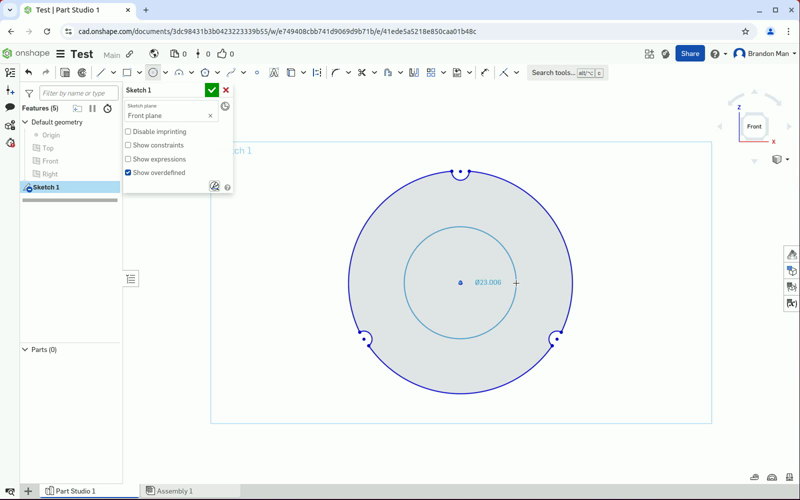
click(516, 282)
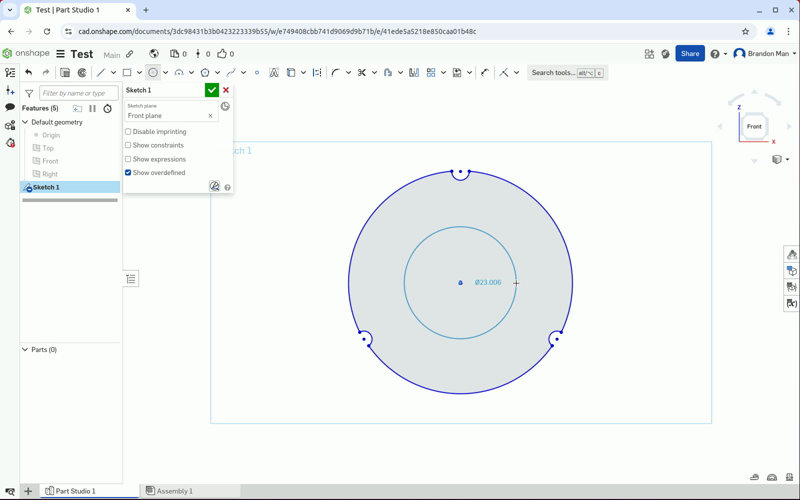
key(esc)
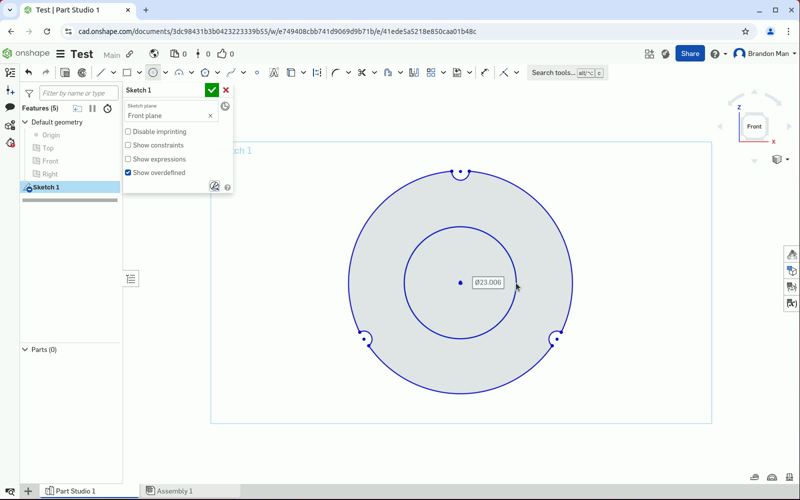
mouse_move(538, 266)
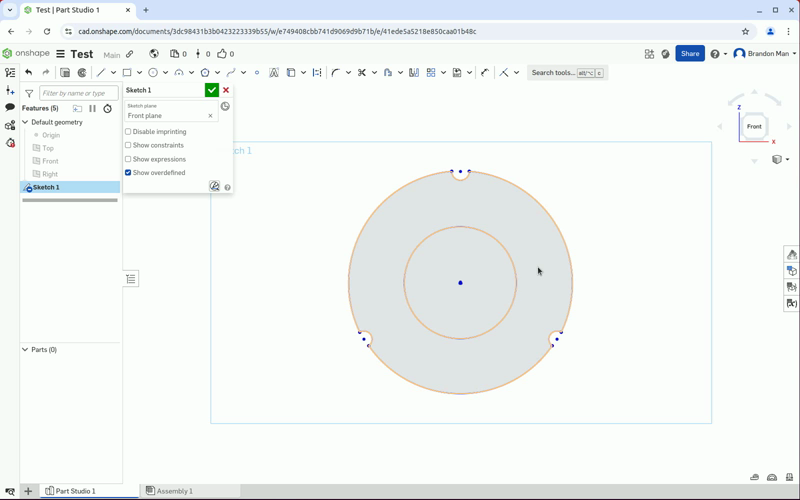
click(538, 266)
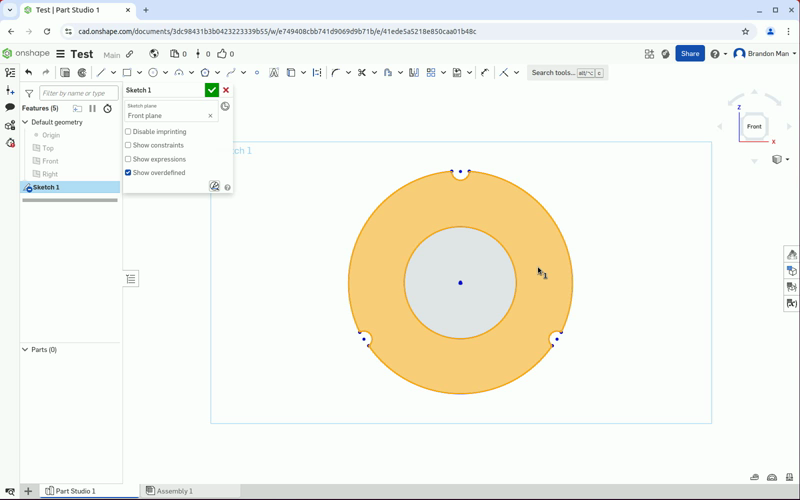
mouse_move(73, 352)
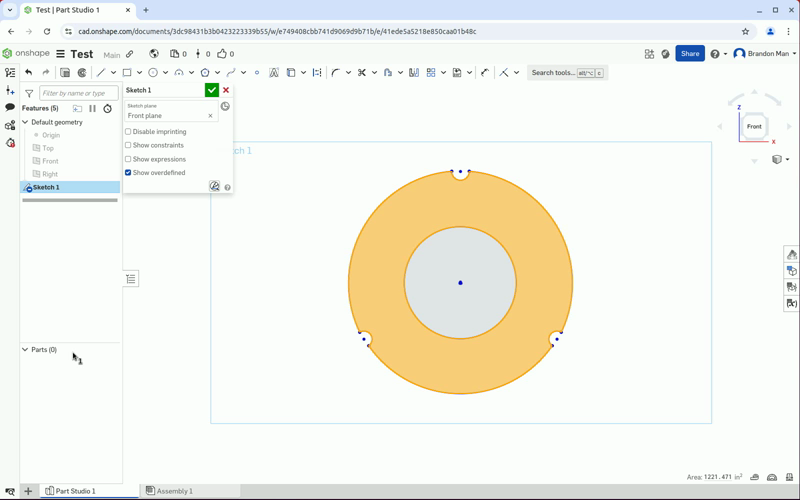
key(shift+y)
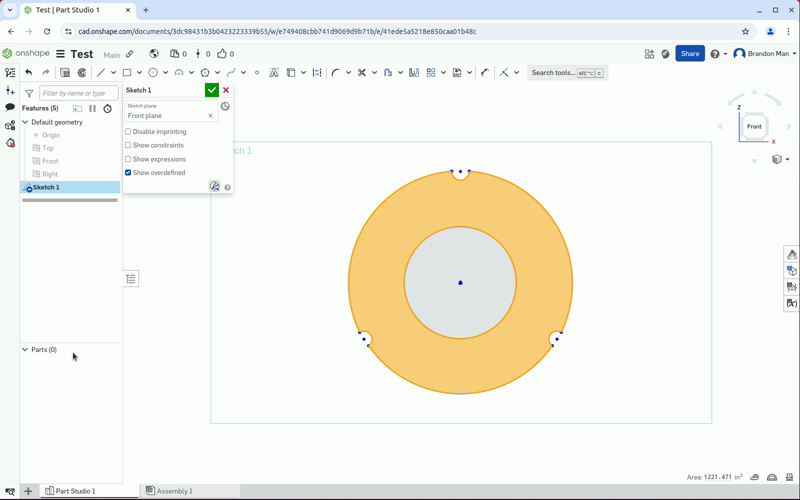
key(shift+e)
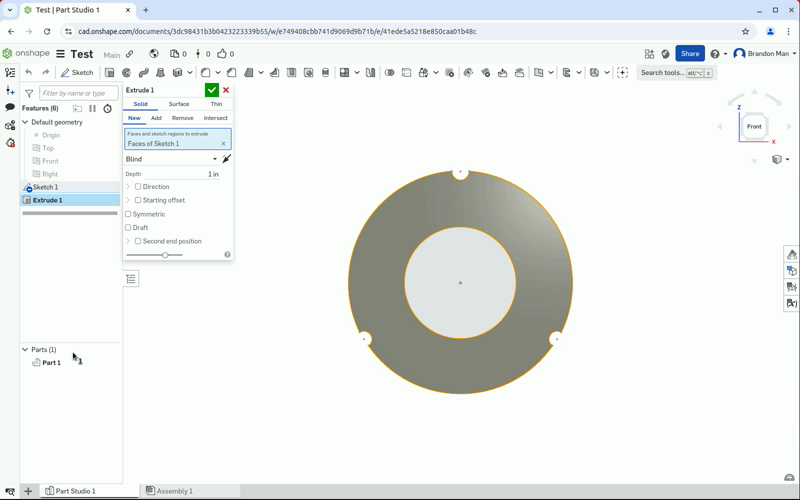
mouse_move(143, 106)
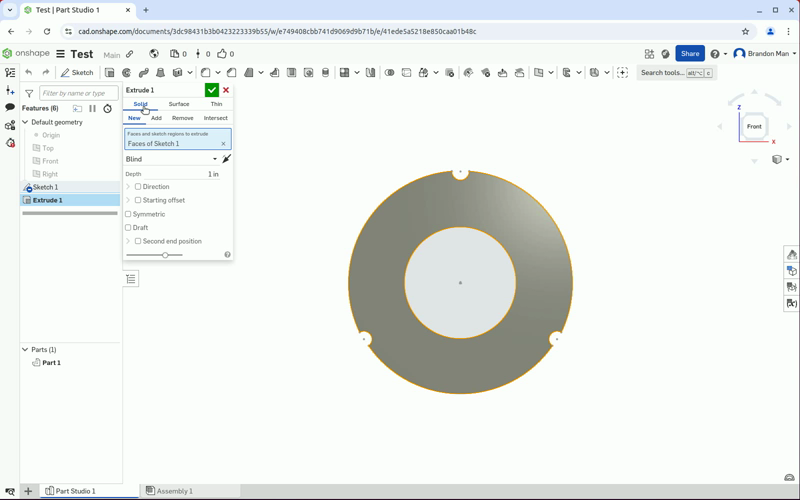
click(143, 106)
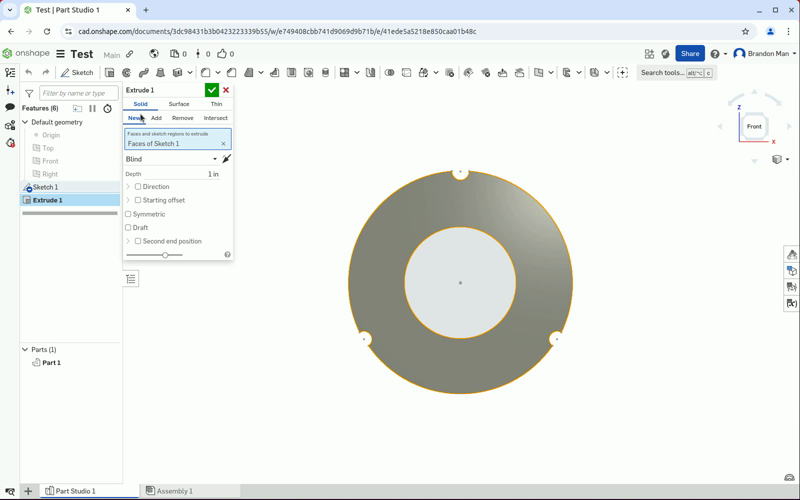
mouse_move(137, 120)
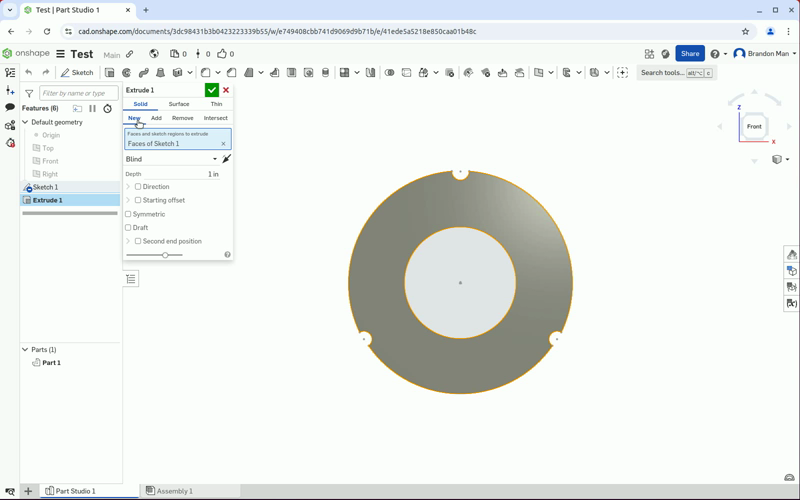
click(137, 120)
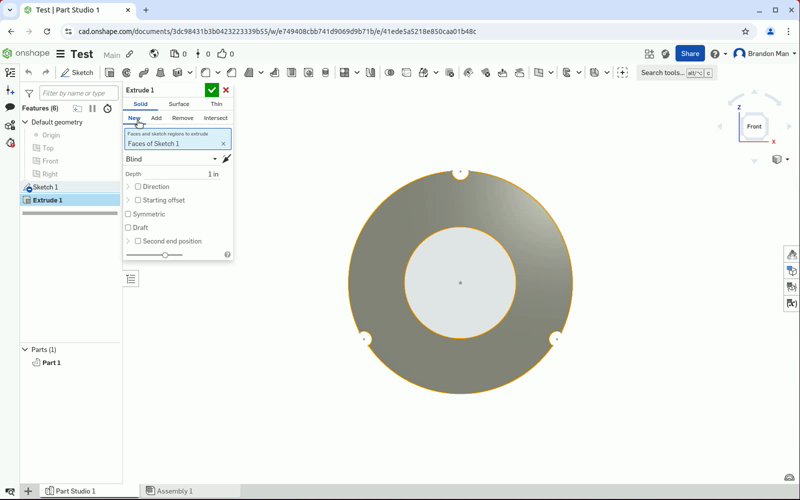
key(tab, 4)
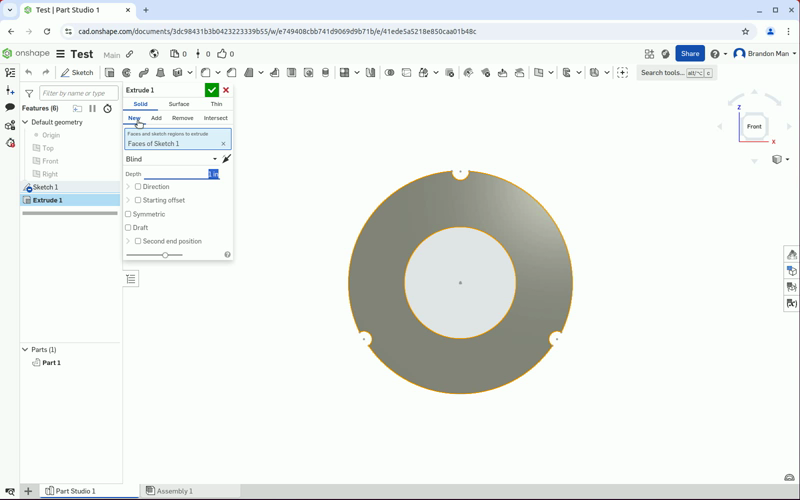
text(3.851)
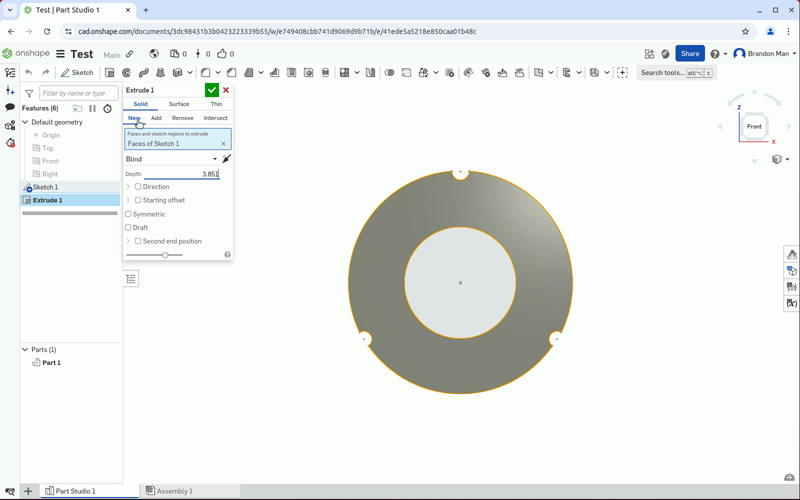
key(enter)
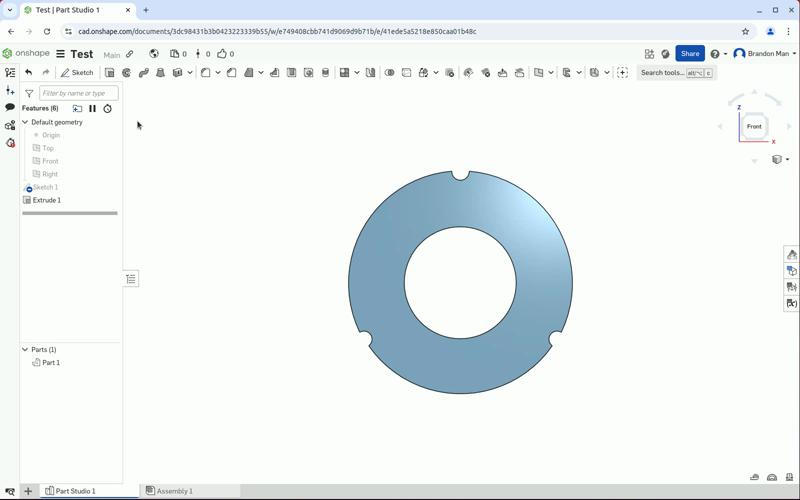
key(shift+h)
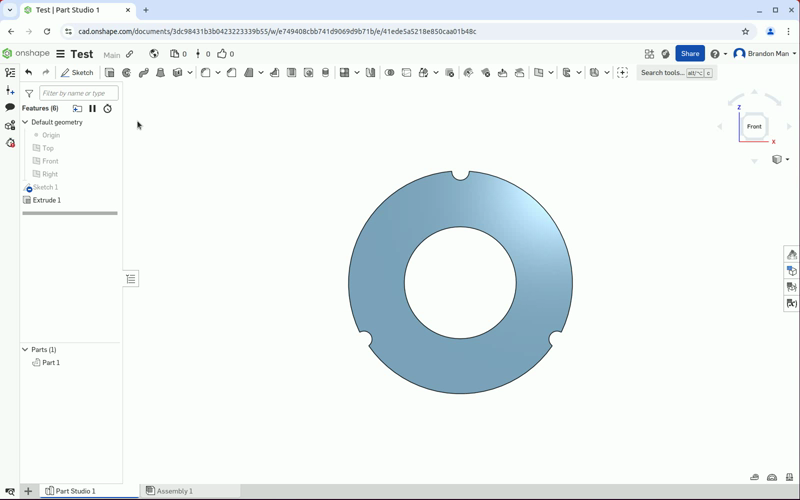
key(shift+h)
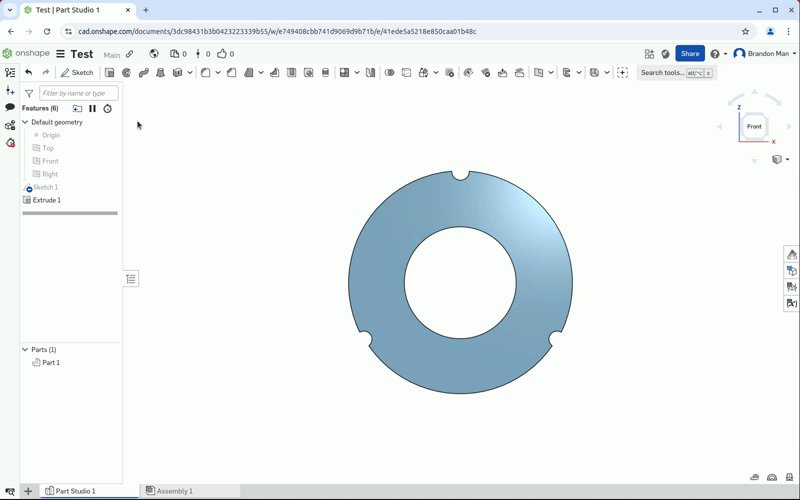
mouse_move(73, 189)
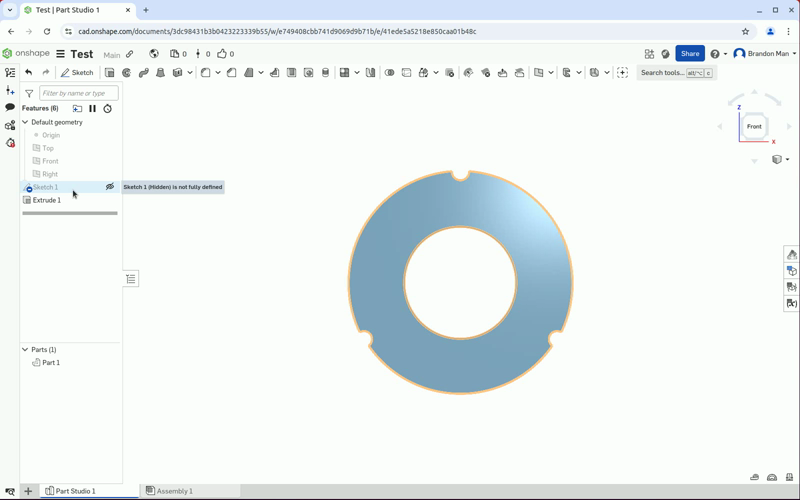
click(73, 189)
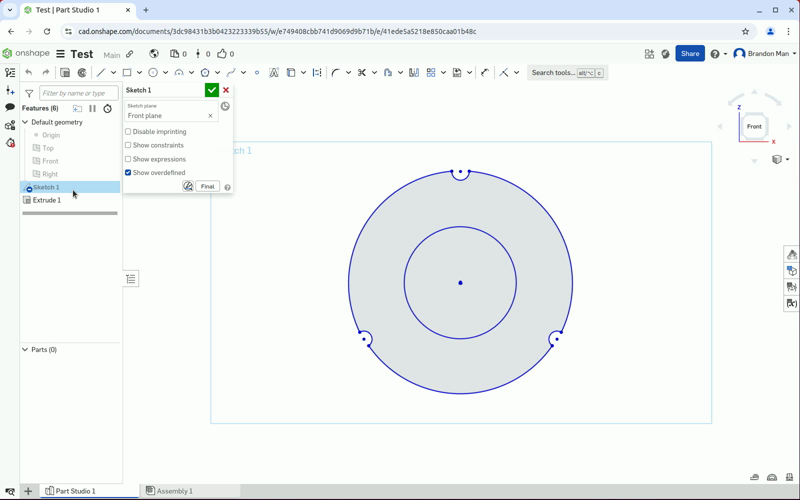
mouse_move(229, 92)
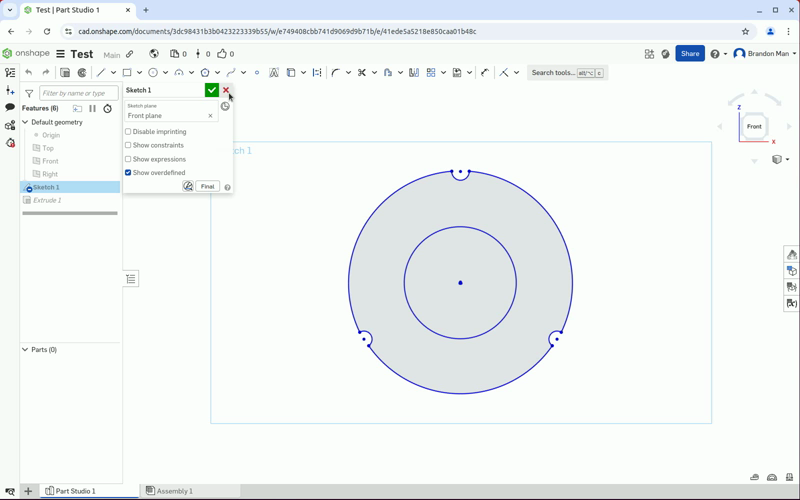
click(229, 92)
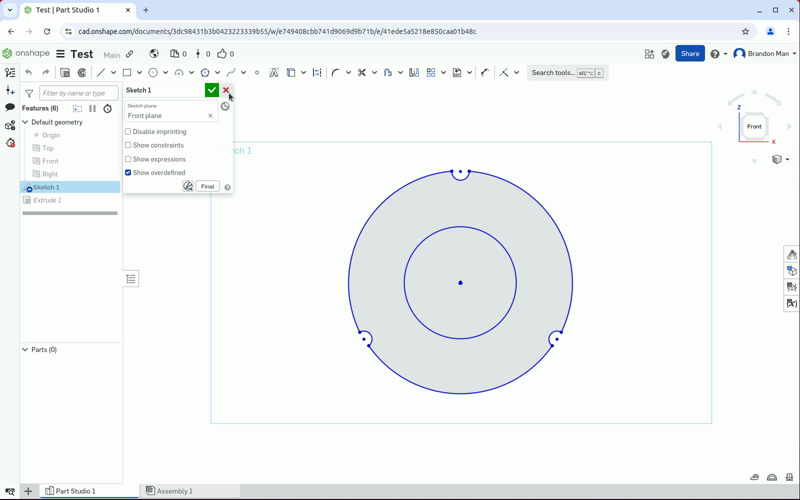
key(shift+s)
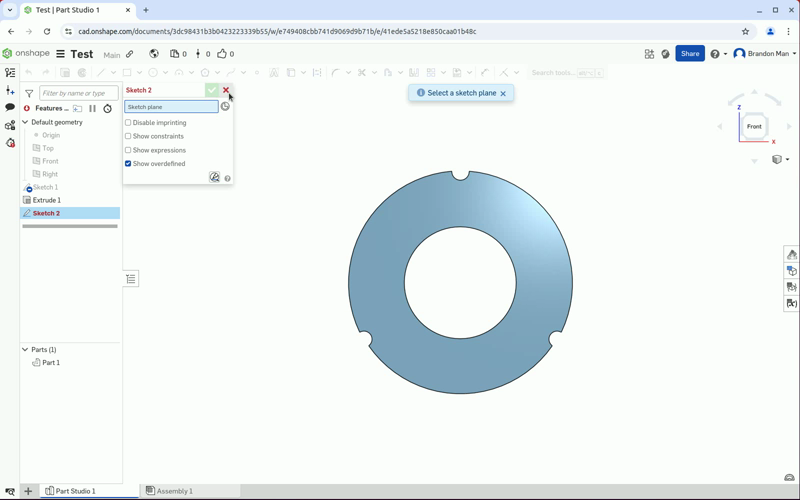
mouse_move(73, 163)
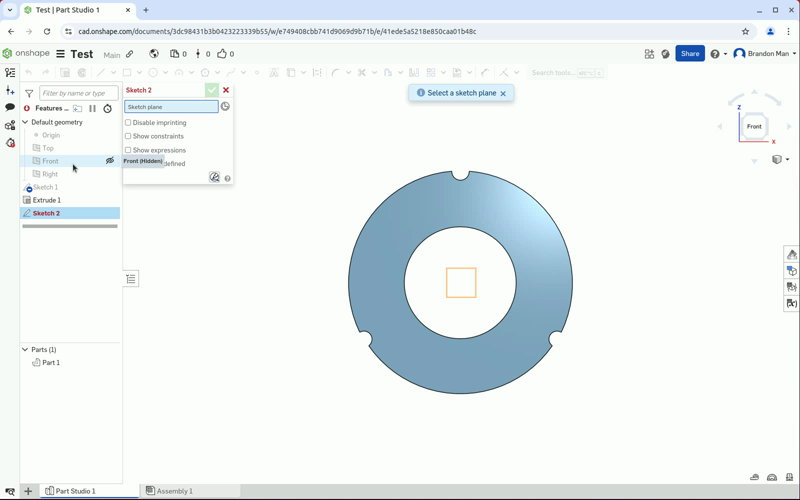
click(73, 163)
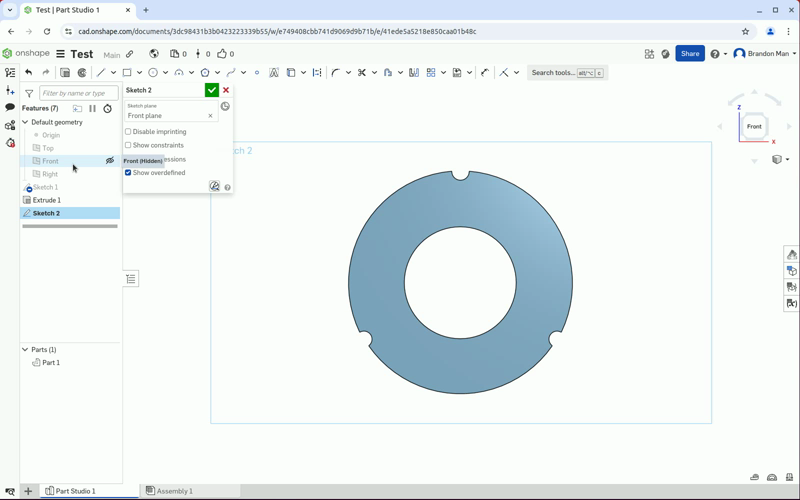
mouse_move(73, 352)
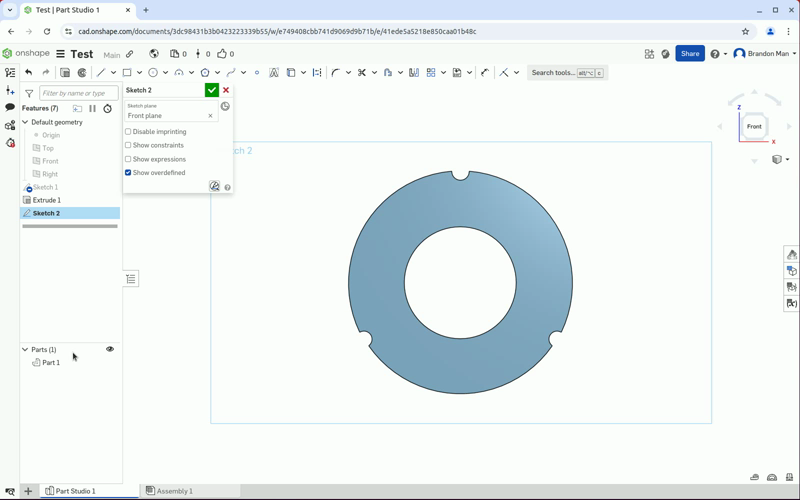
key(y)
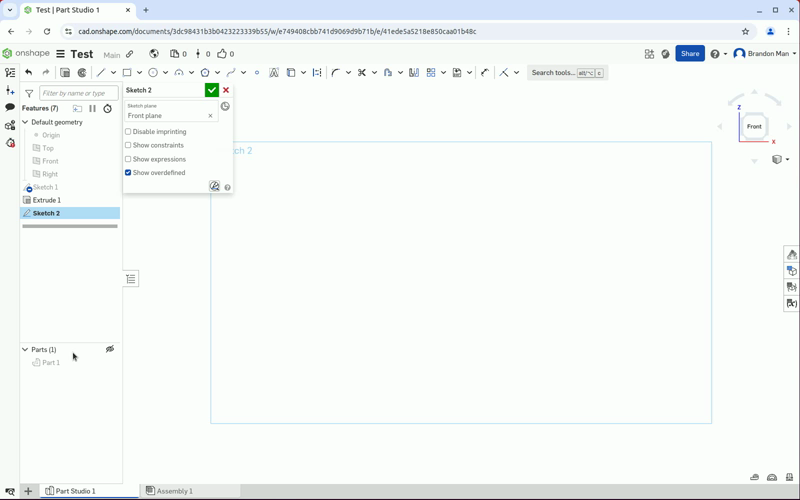
key(c)
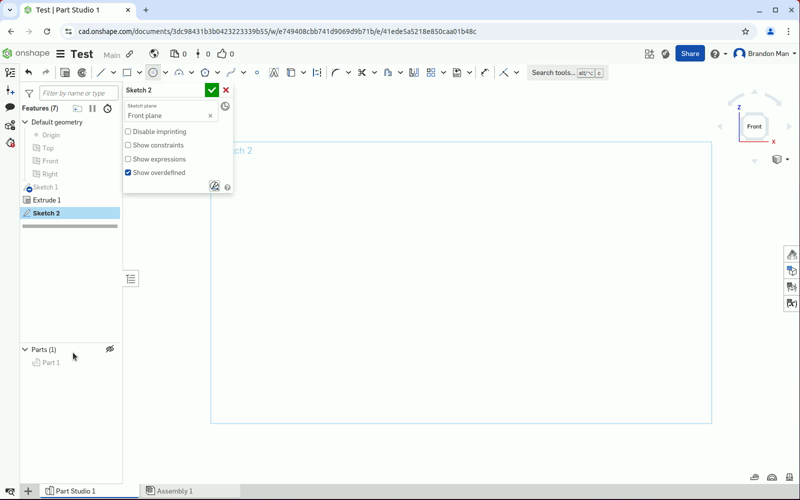
key_down(shift)
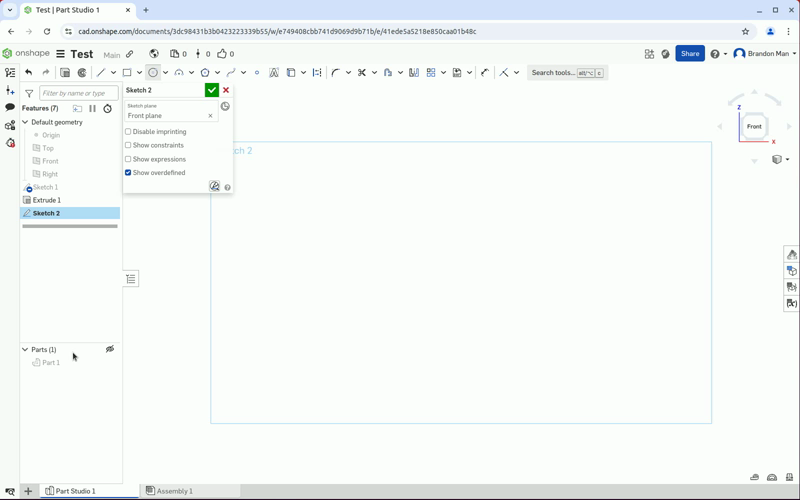
mouse_move(461, 282)
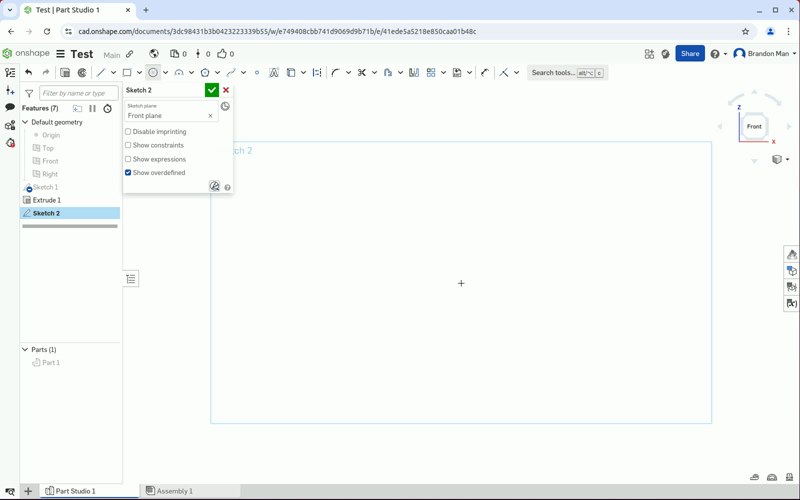
click(461, 282)
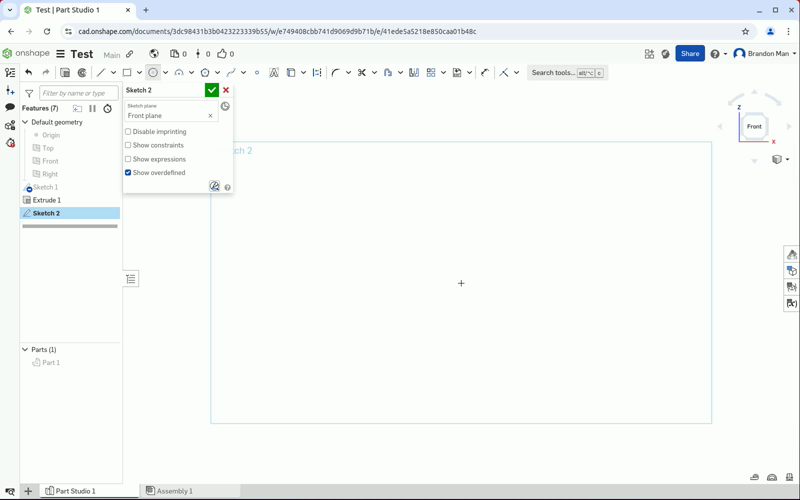
key_up(shift)
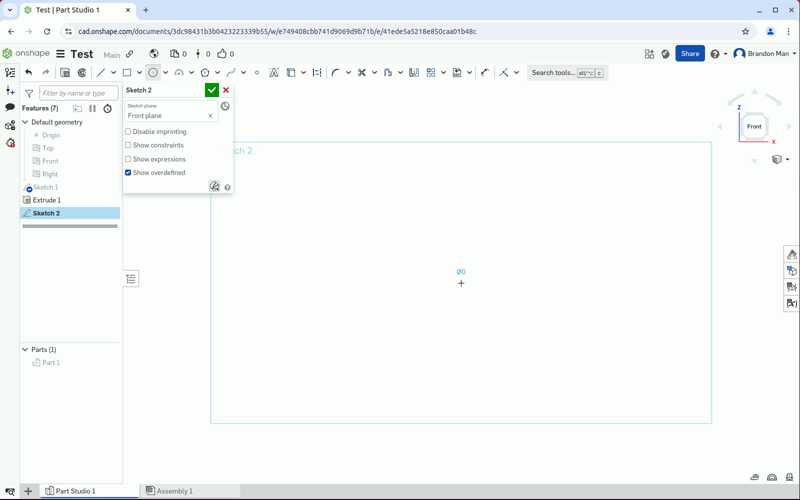
mouse_move(518, 282)
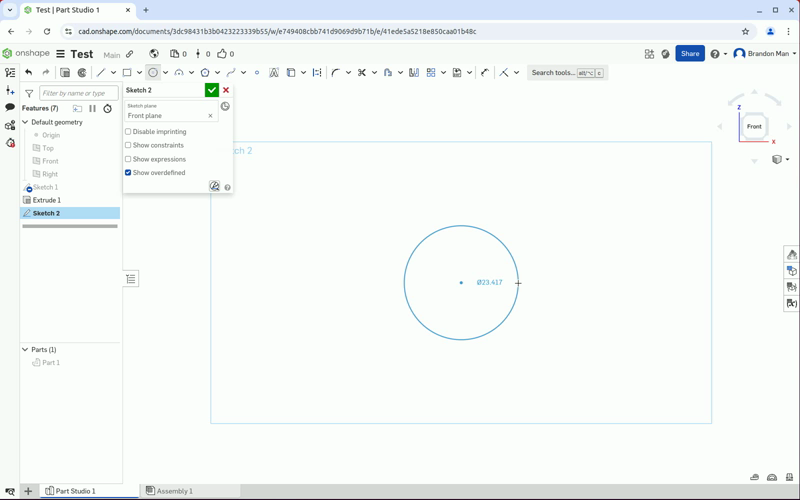
click(518, 282)
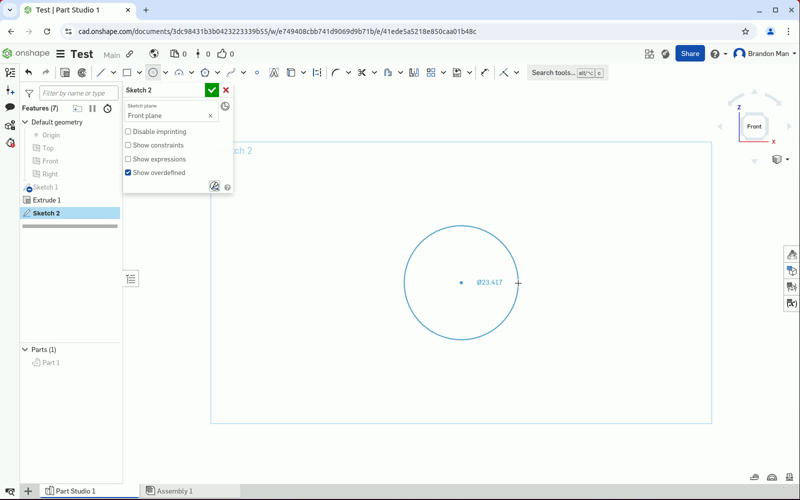
key(esc)
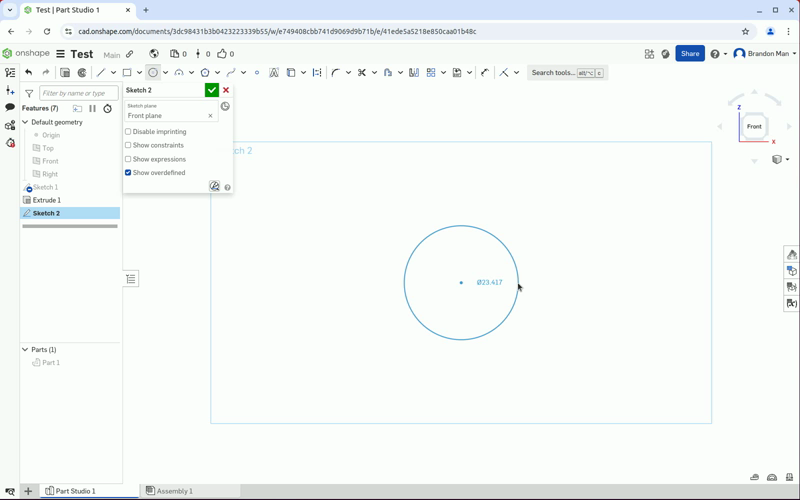
key(l)
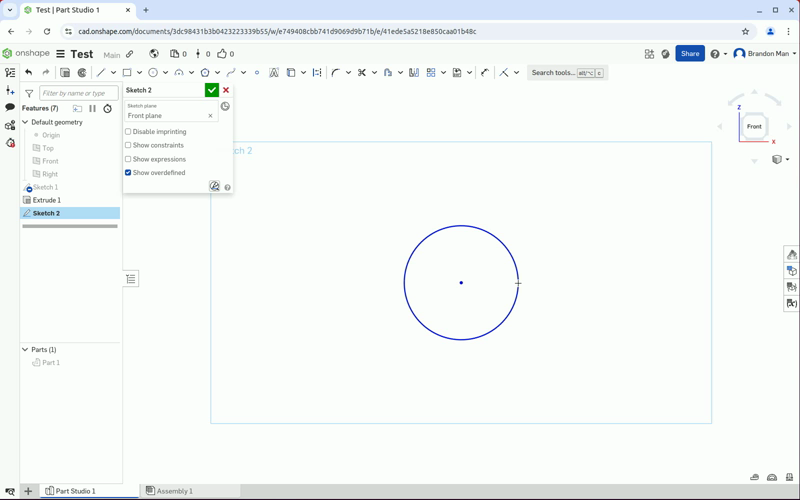
key_down(shift)
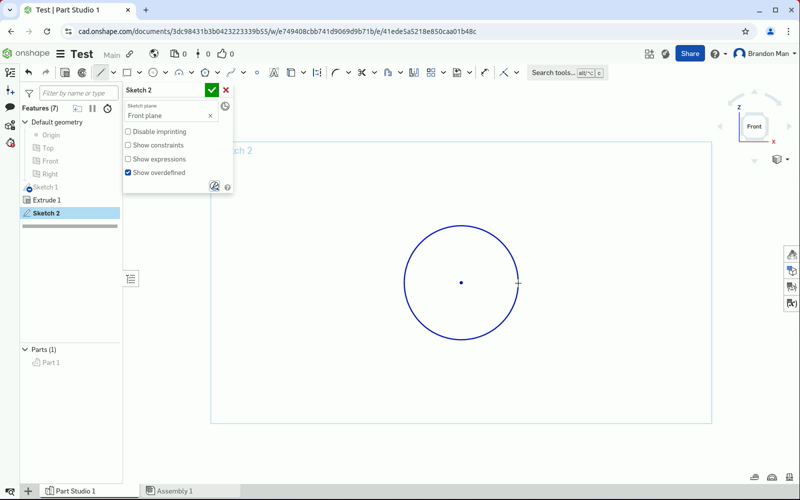
mouse_move(417, 282)
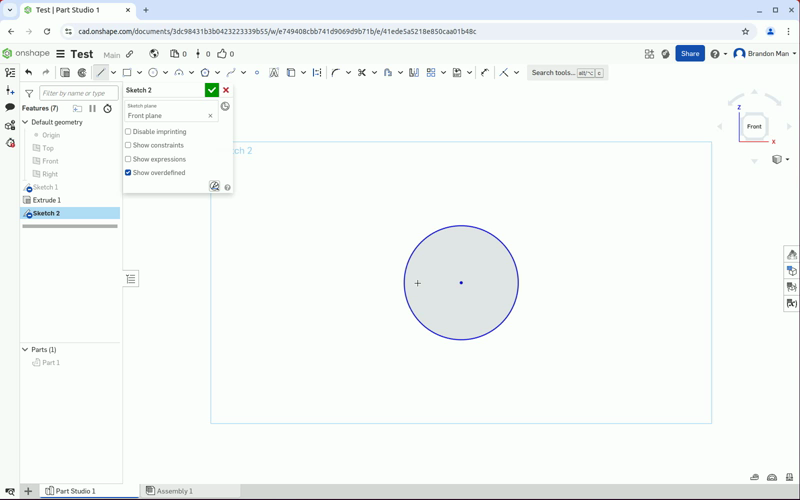
click(417, 282)
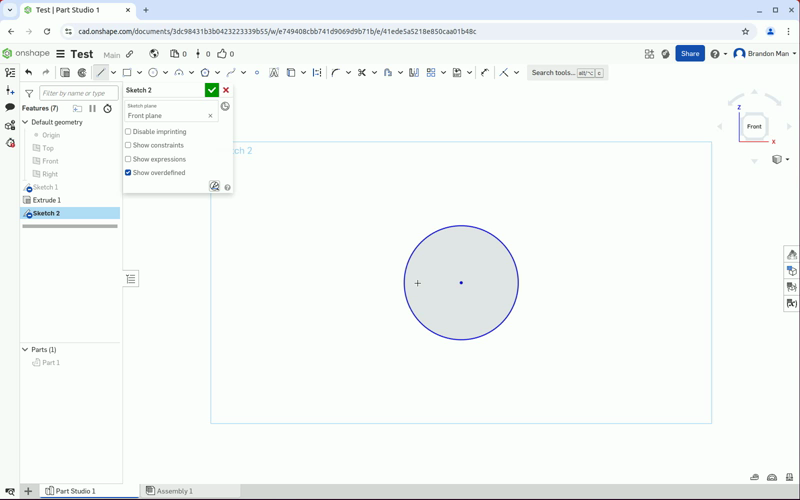
key_up(shift)
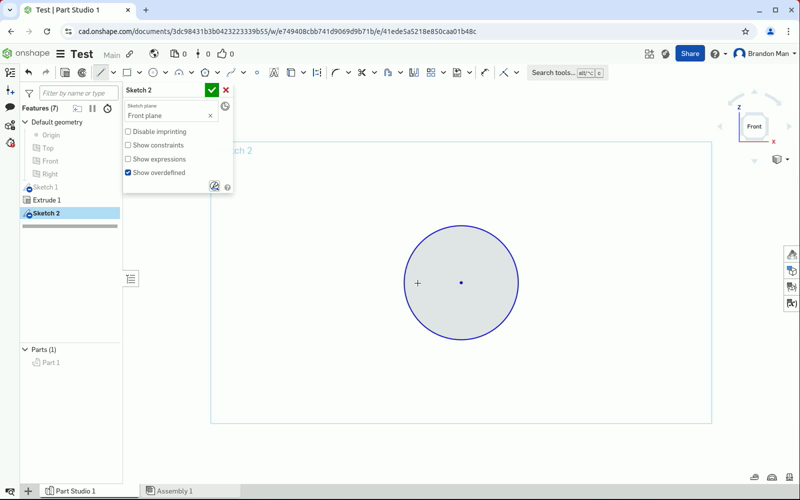
key_down(shift)
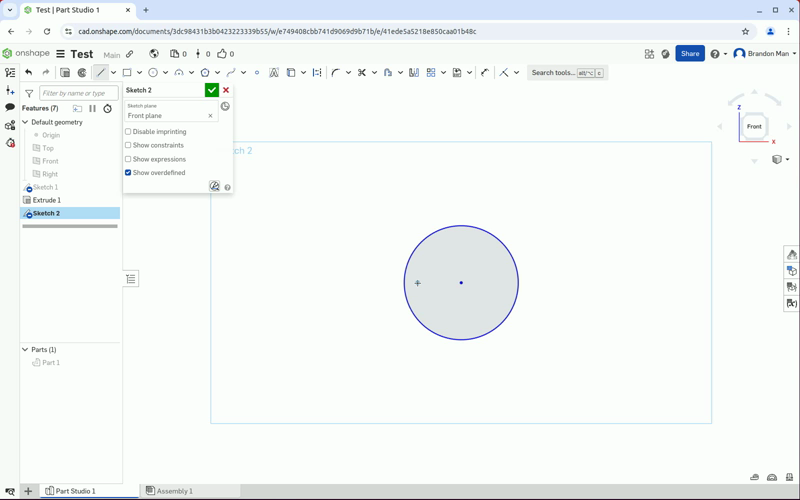
mouse_move(447, 282)
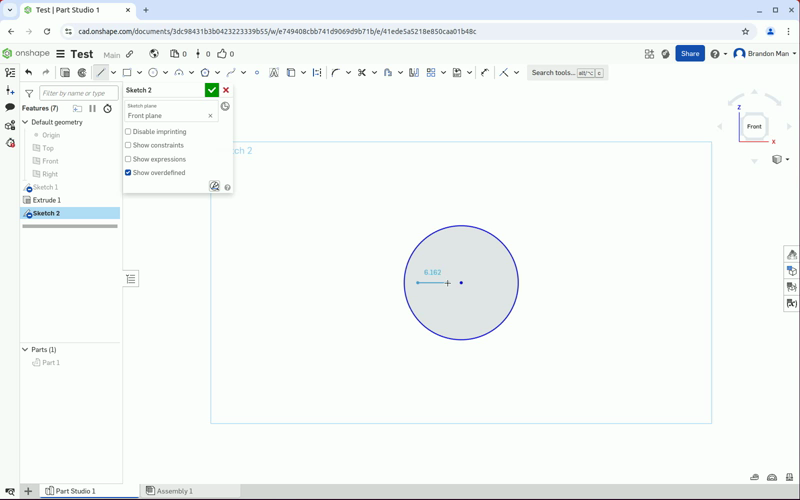
mouse_move(438, 320)
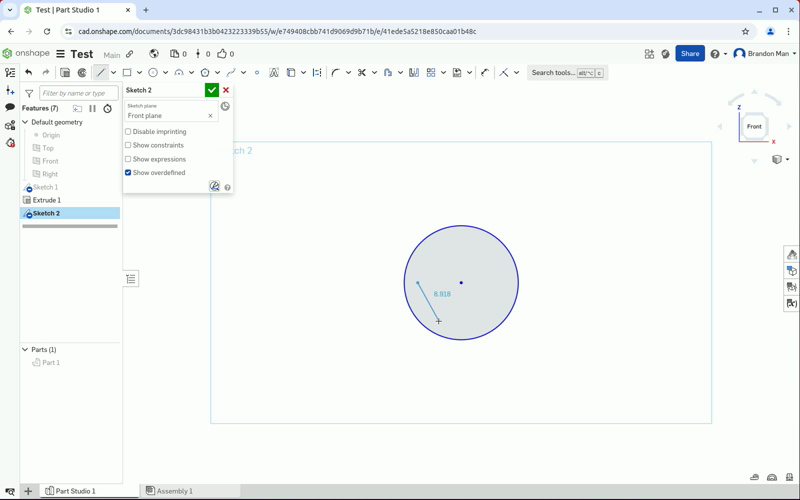
click(438, 320)
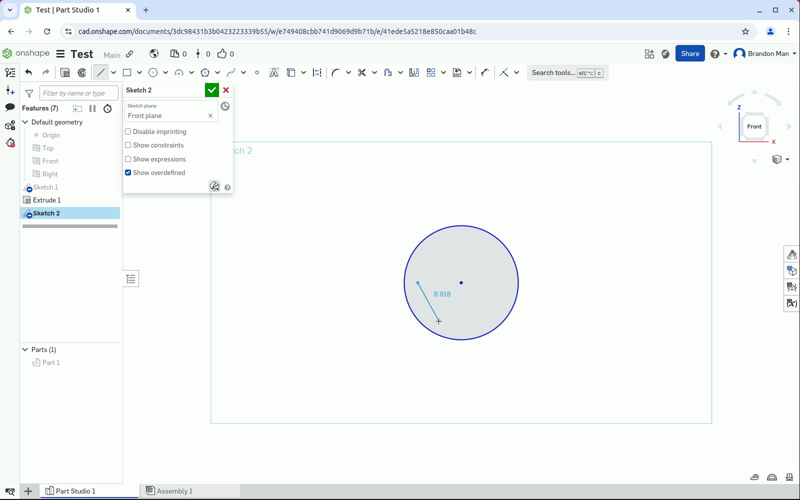
key_up(shift)
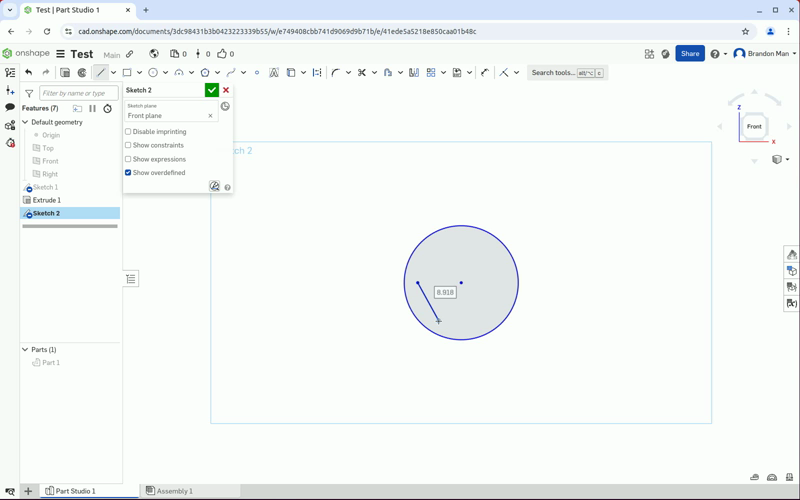
key_down(shift)
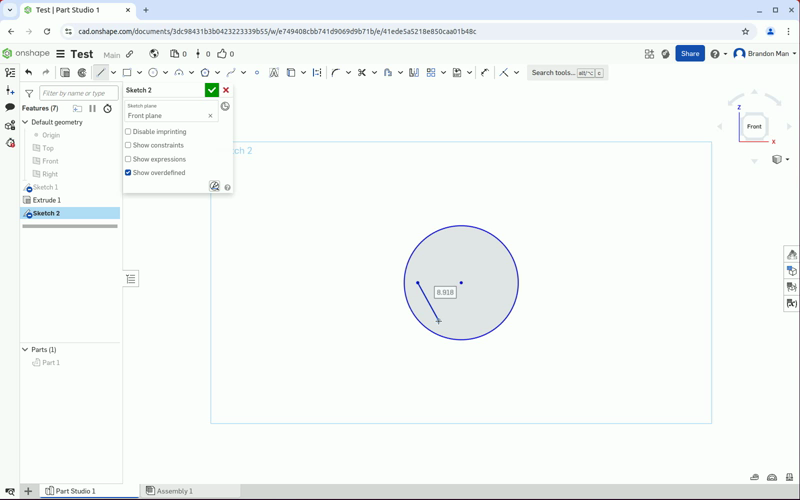
mouse_move(468, 320)
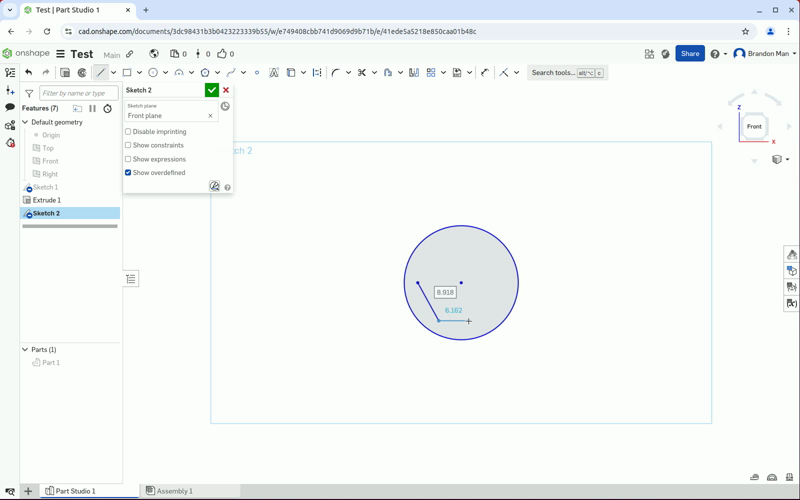
mouse_move(482, 320)
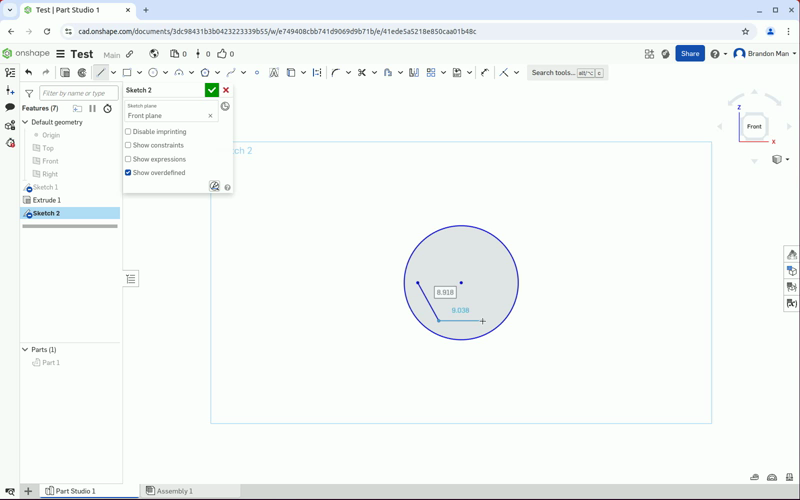
click(482, 320)
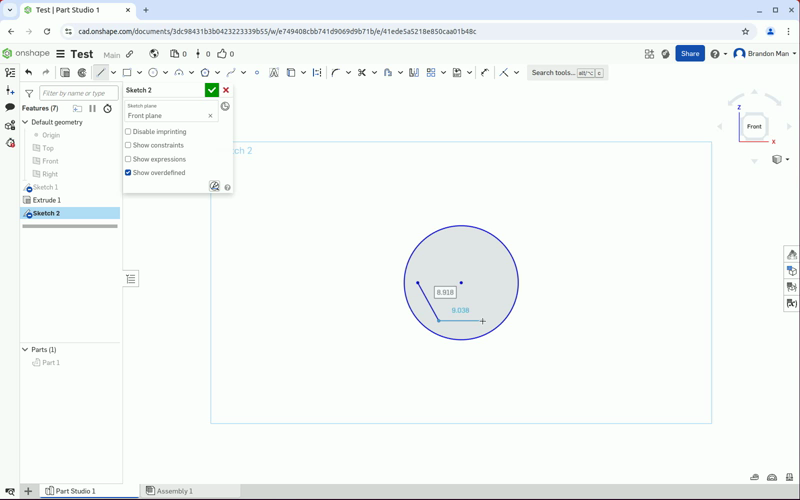
key_up(shift)
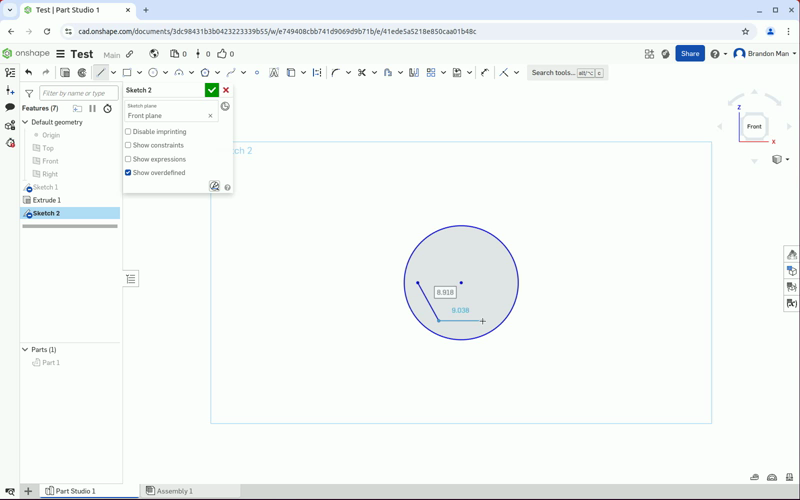
key_down(shift)
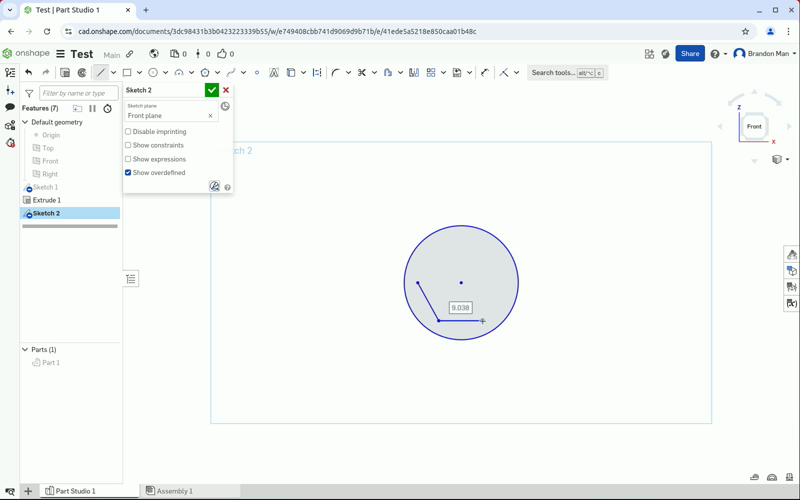
mouse_move(512, 320)
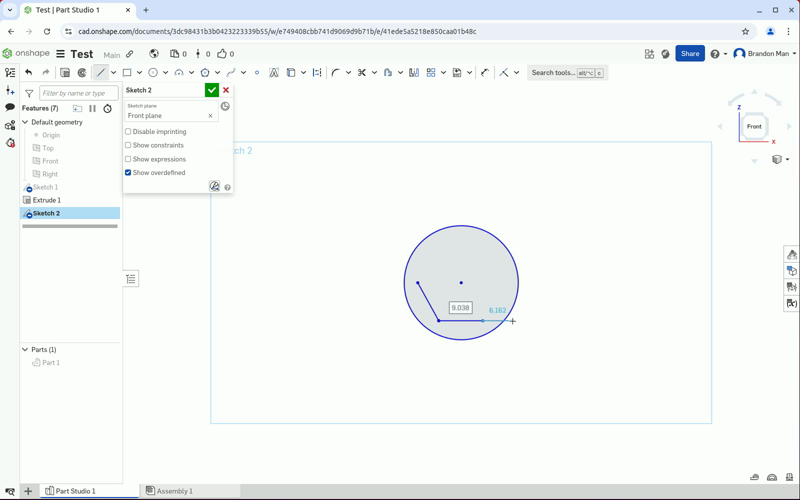
mouse_move(504, 282)
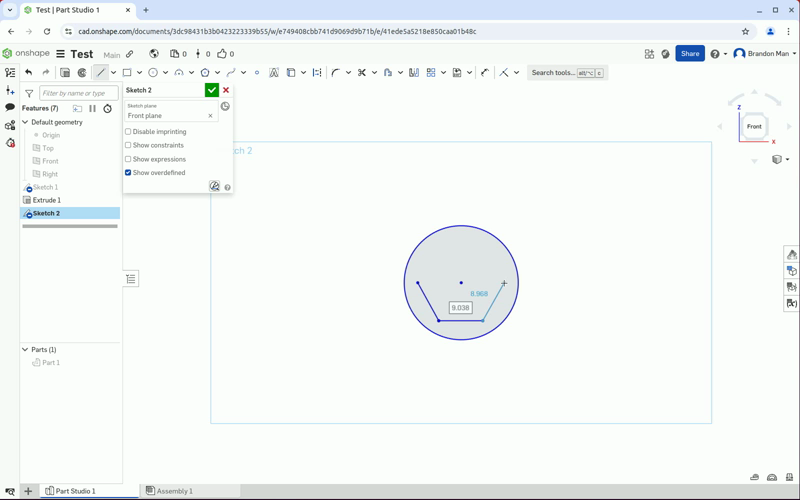
click(504, 282)
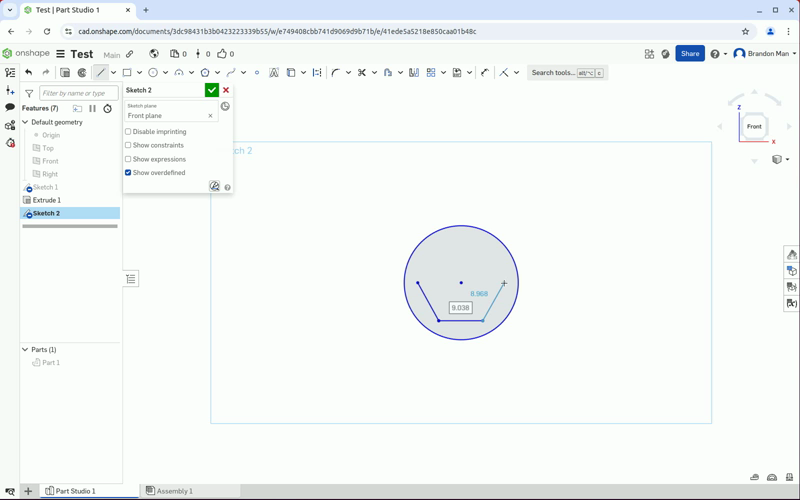
key_up(shift)
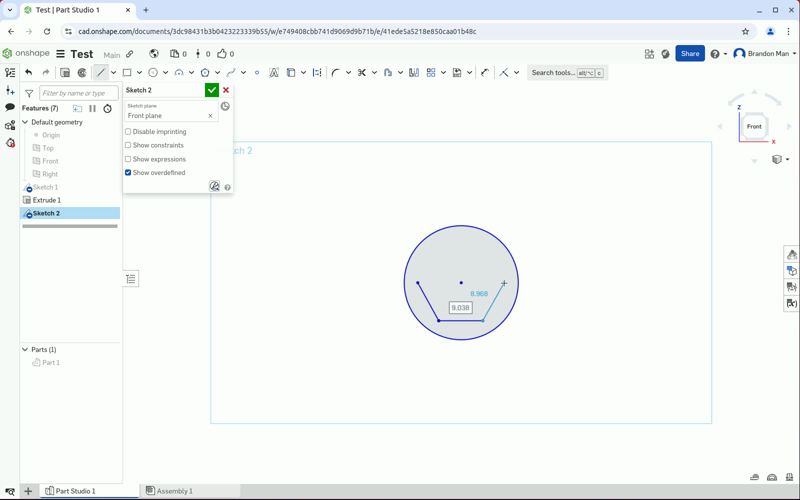
key_down(shift)
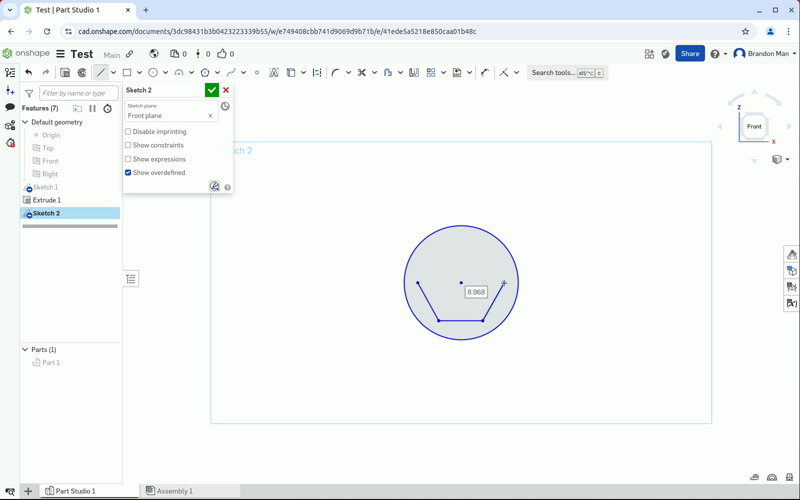
mouse_move(534, 282)
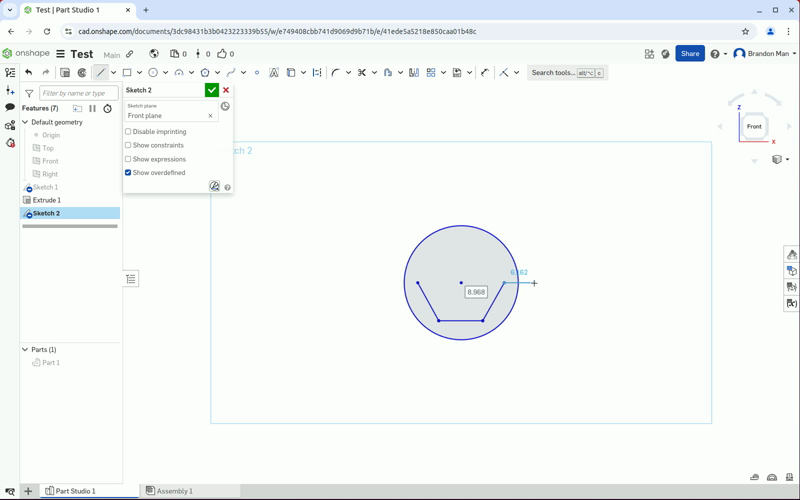
mouse_move(482, 245)
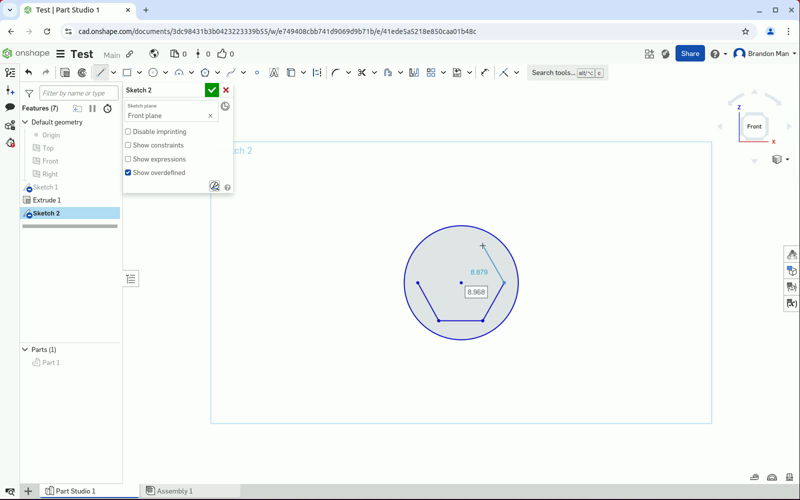
click(482, 245)
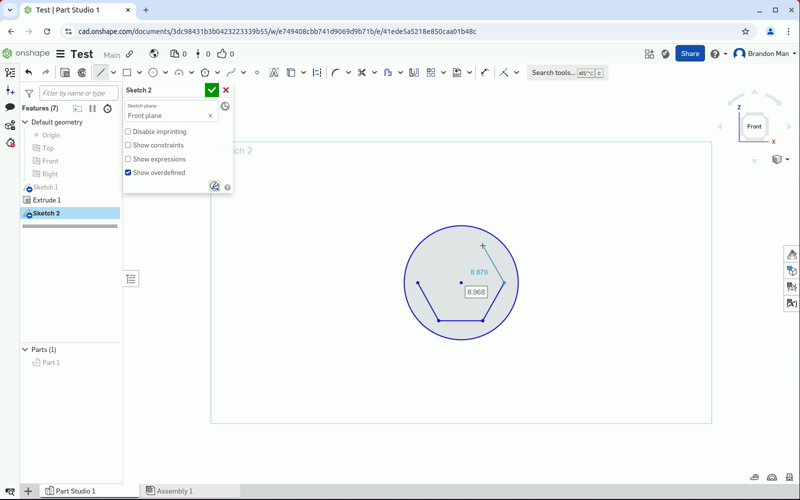
key_up(shift)
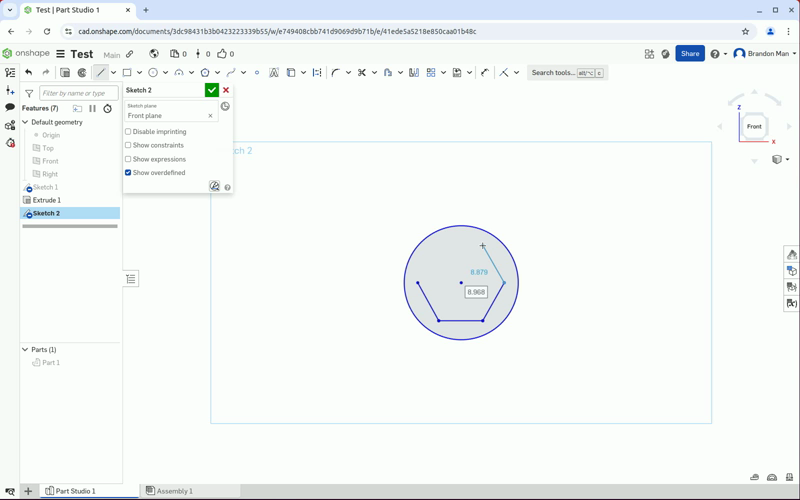
key_down(shift)
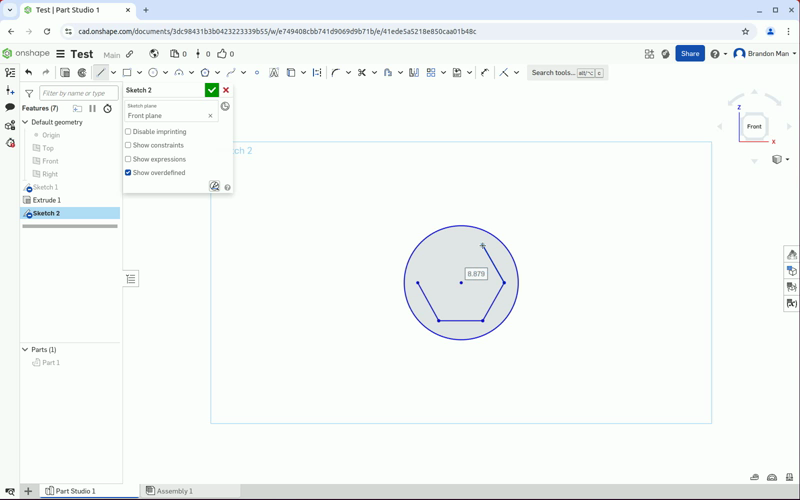
mouse_move(512, 245)
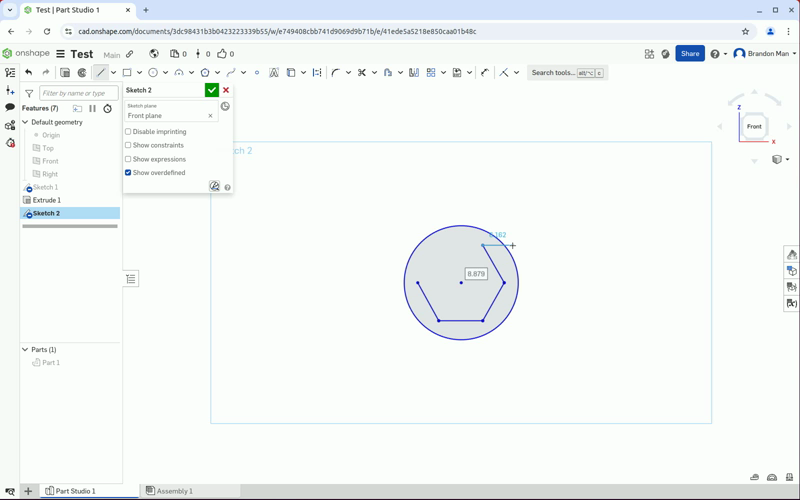
mouse_move(438, 245)
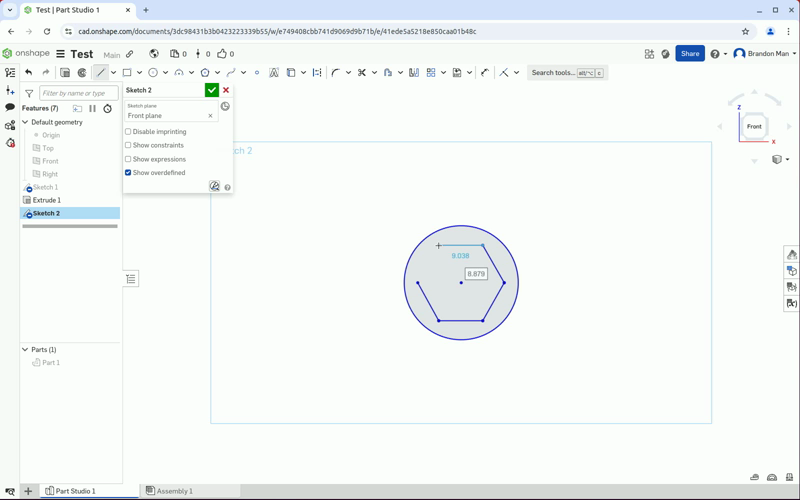
click(438, 245)
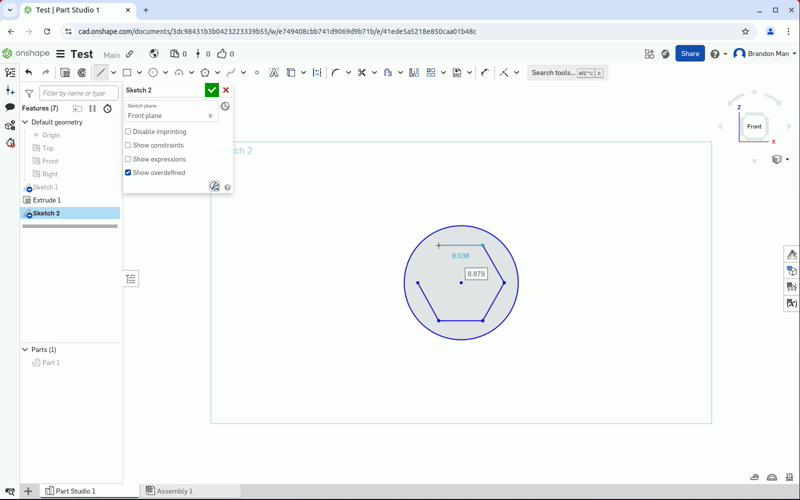
key_up(shift)
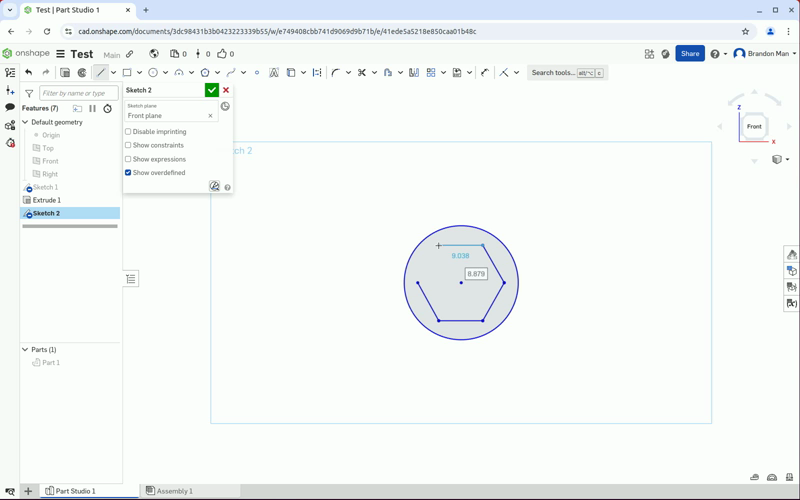
mouse_move(468, 245)
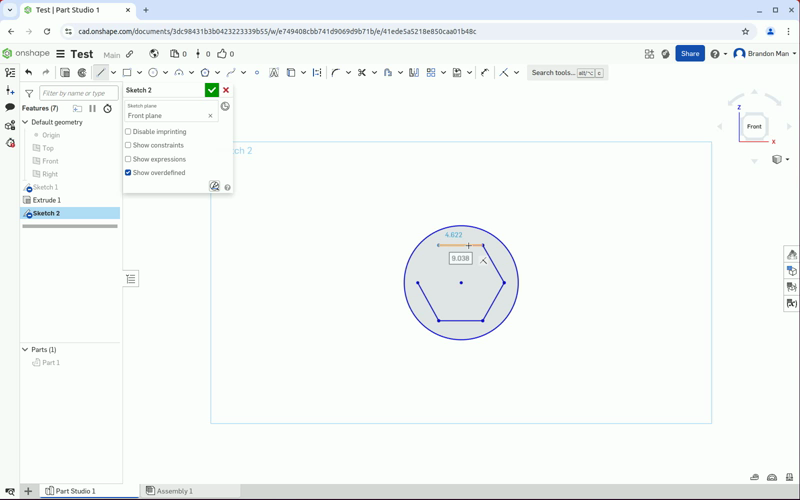
key_down(shift)
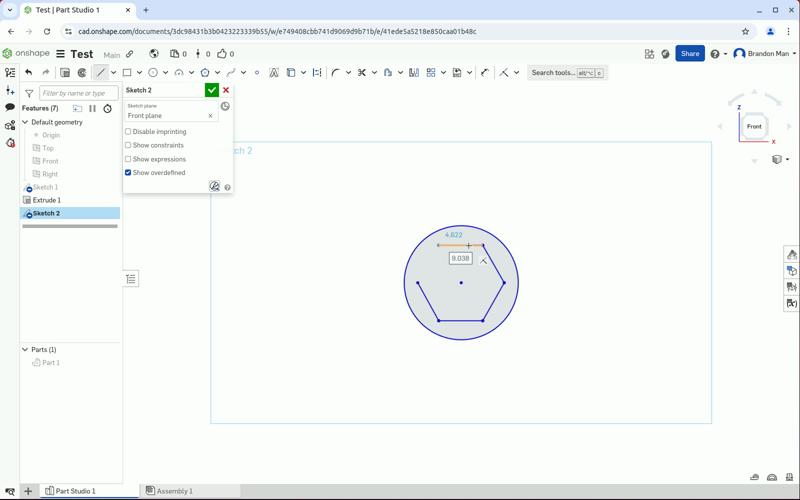
mouse_move(417, 282)
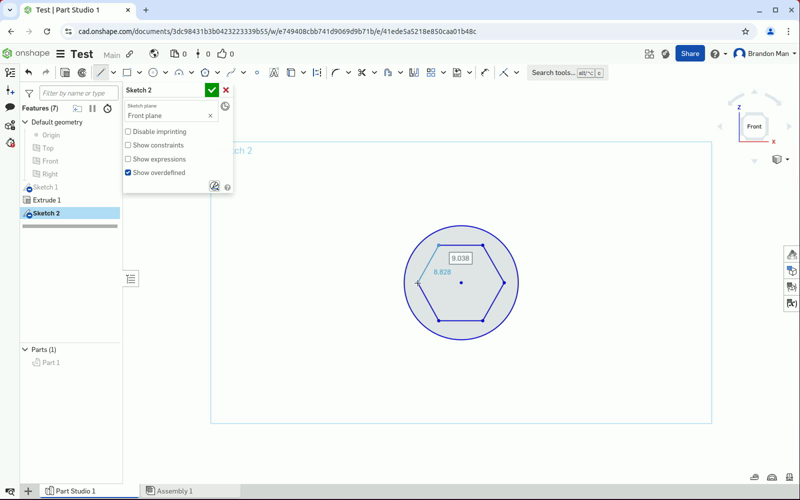
key_up(shift)
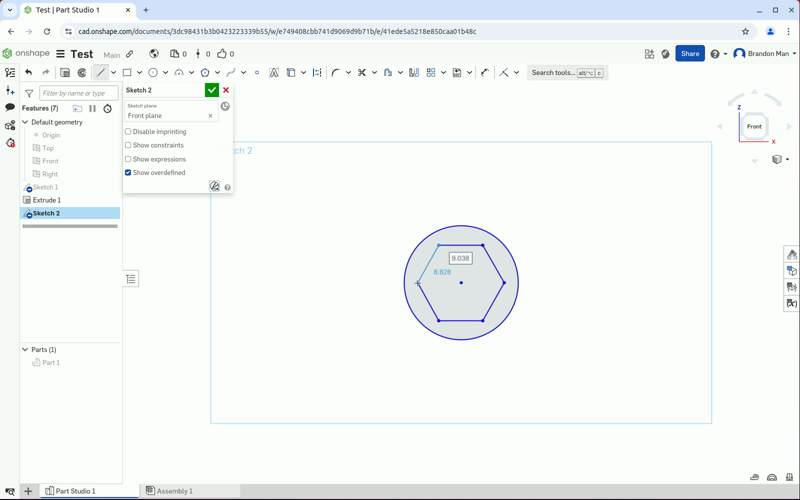
click(417, 282)
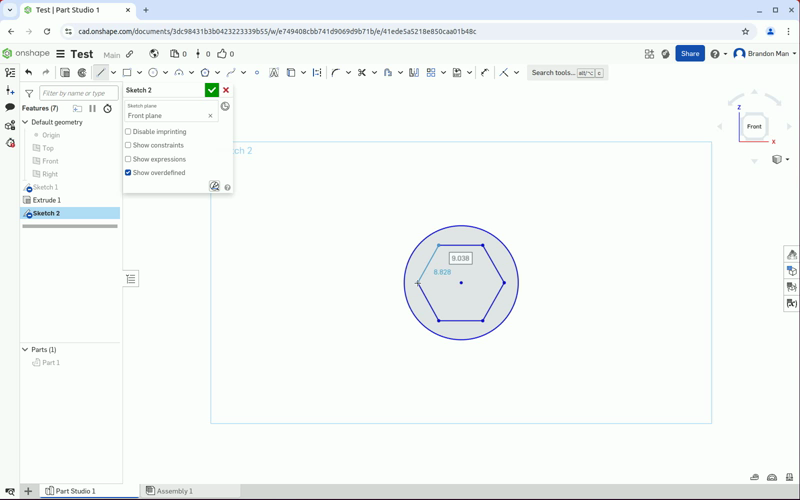
key(esc)
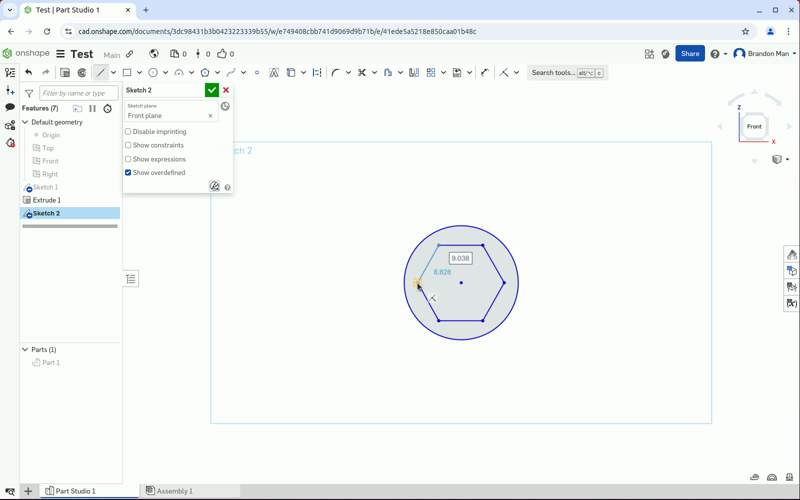
mouse_move(484, 237)
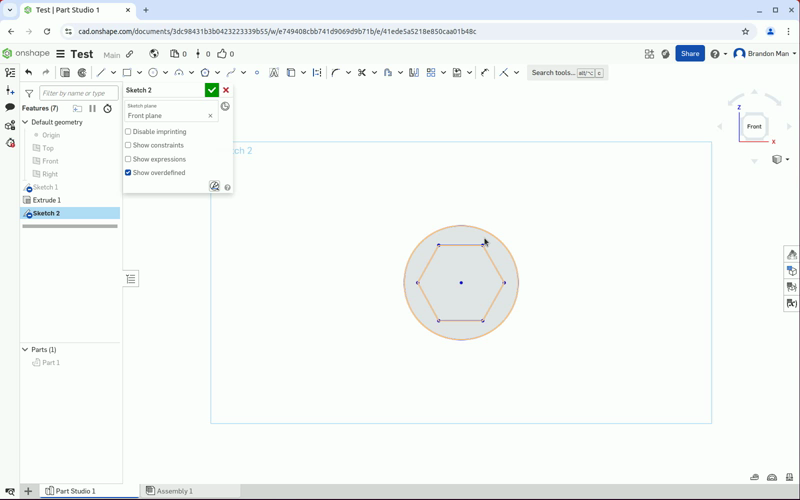
click(484, 237)
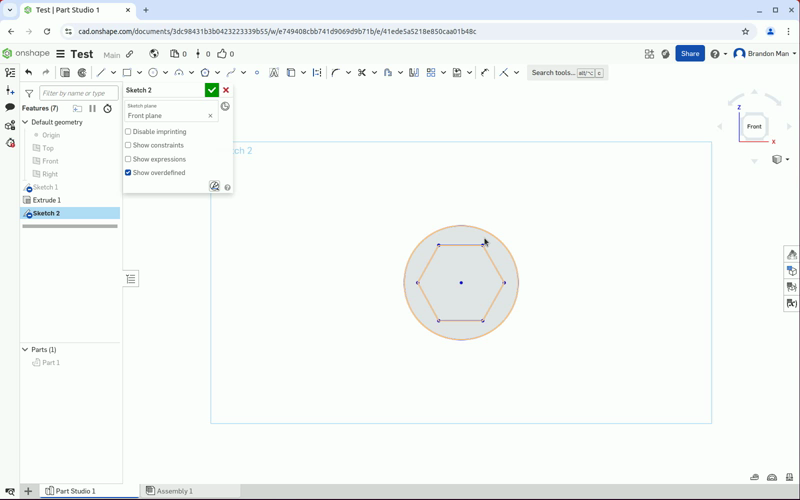
mouse_move(73, 352)
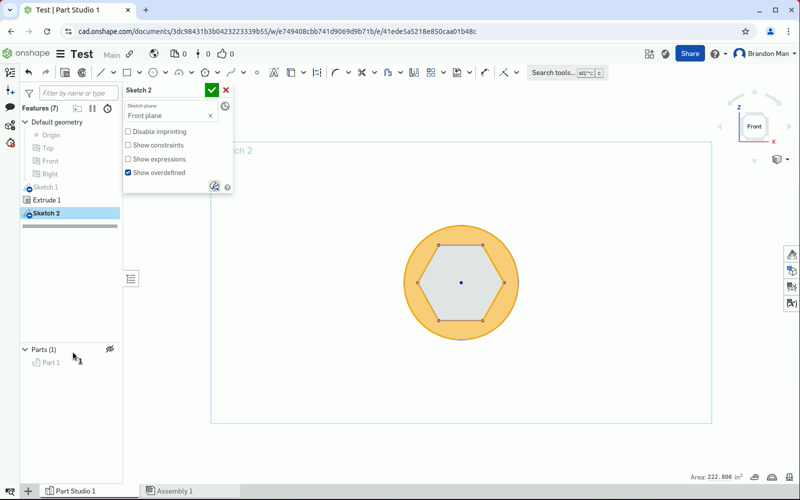
key(shift+y)
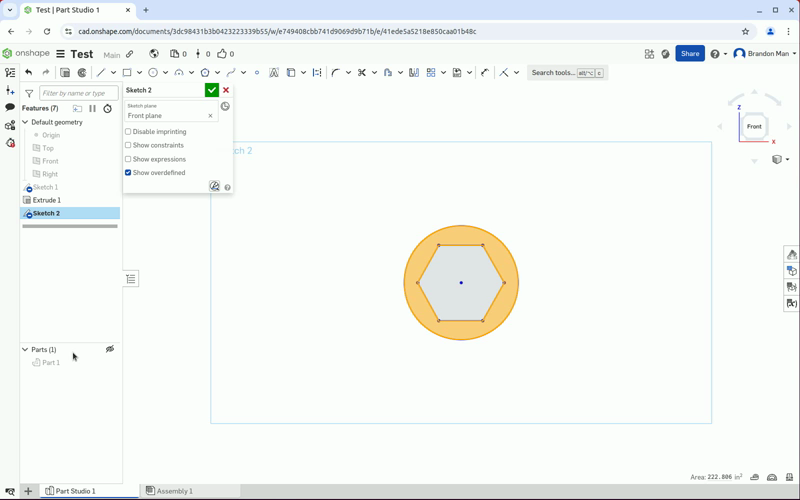
key(shift+e)
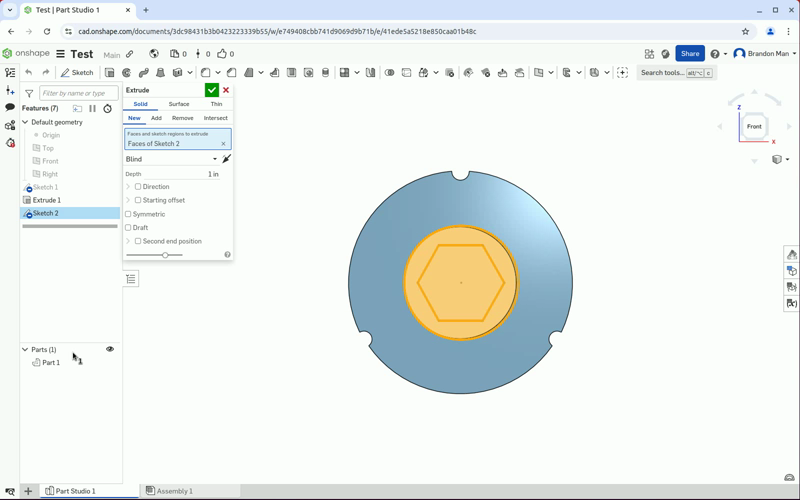
mouse_move(143, 106)
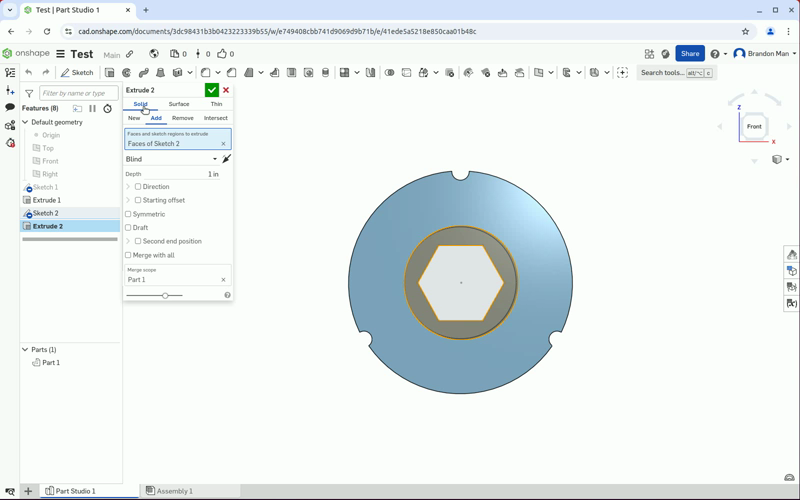
click(143, 106)
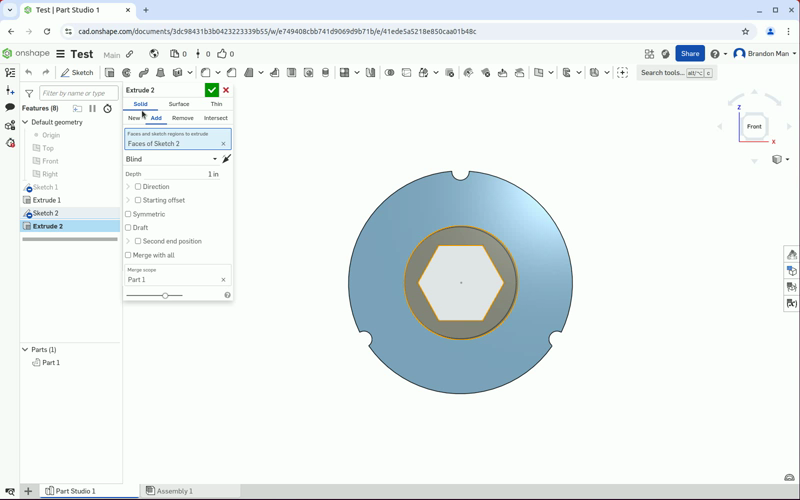
mouse_move(137, 120)
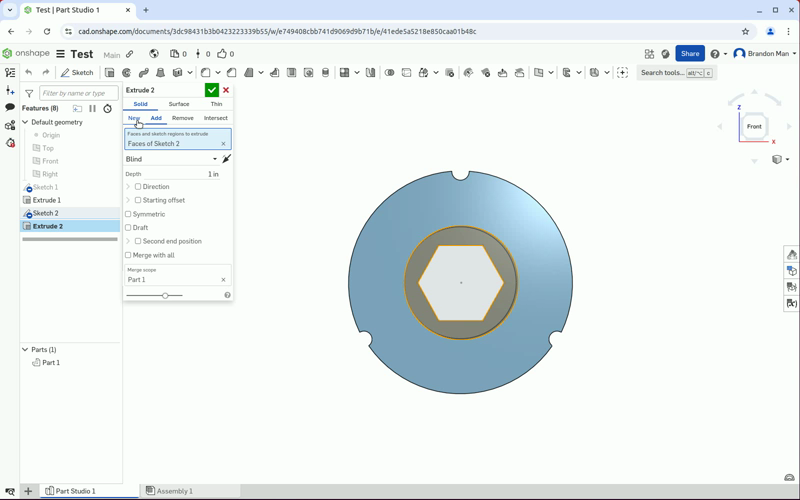
click(137, 120)
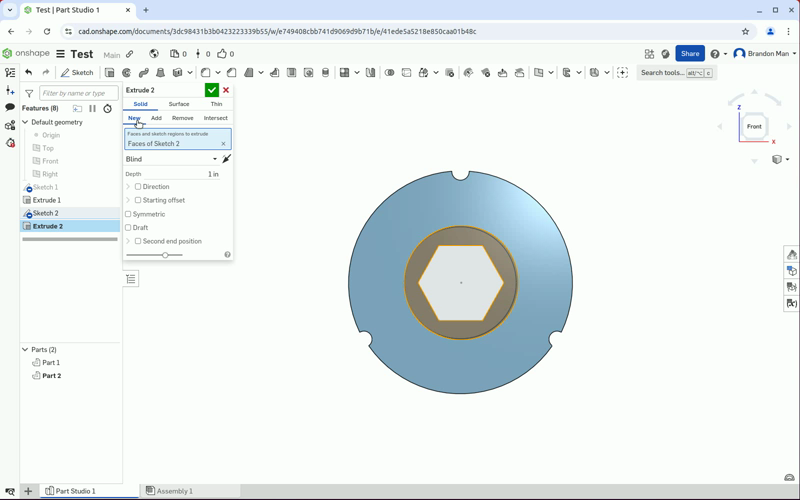
key(tab, 4)
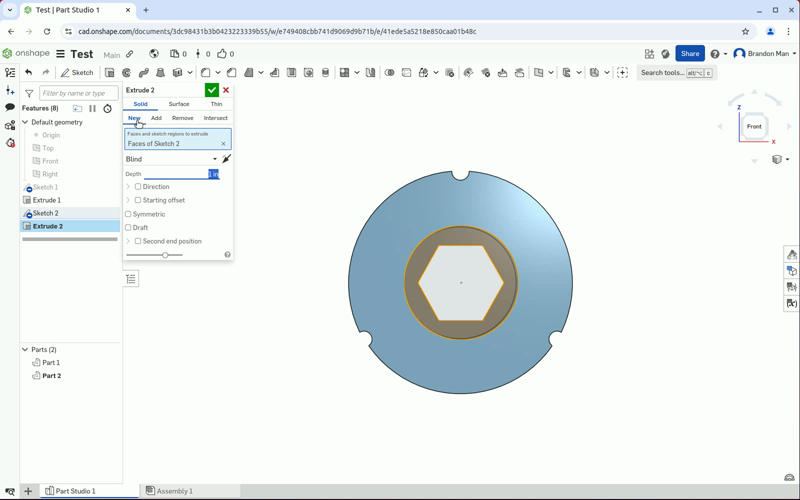
text(15.405)
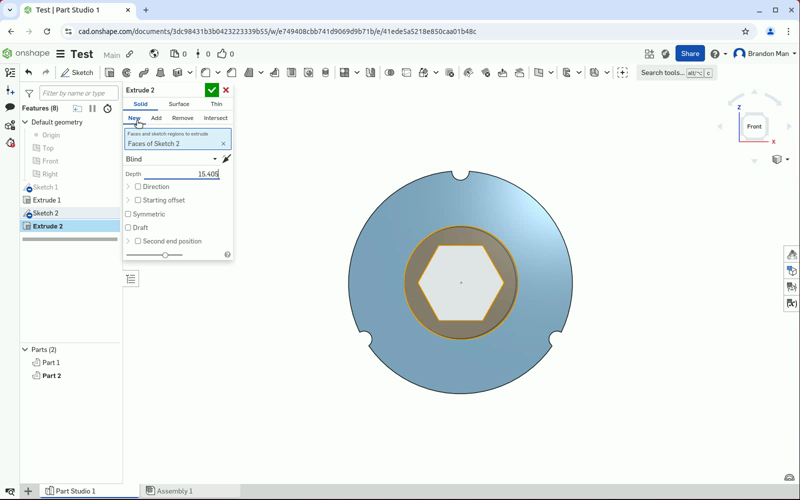
key(enter)
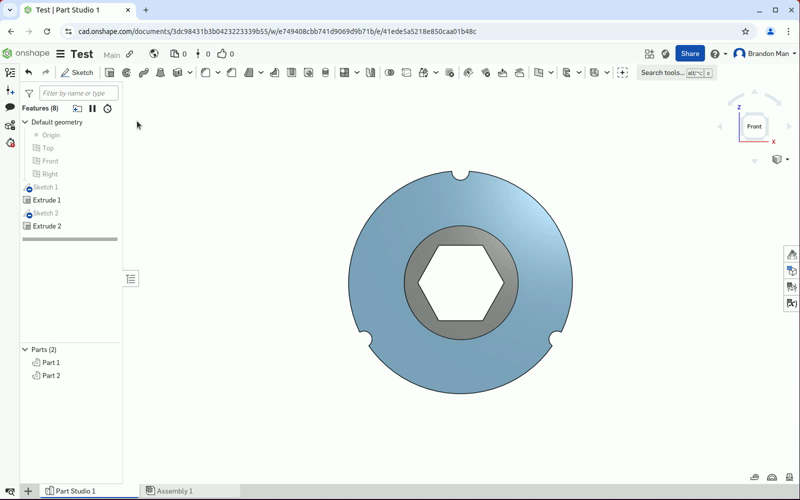
key(shift+h)
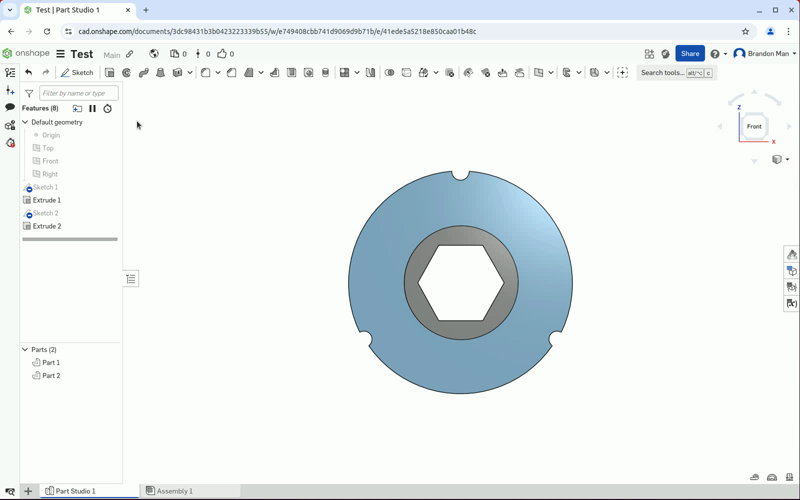
key(shift+h)
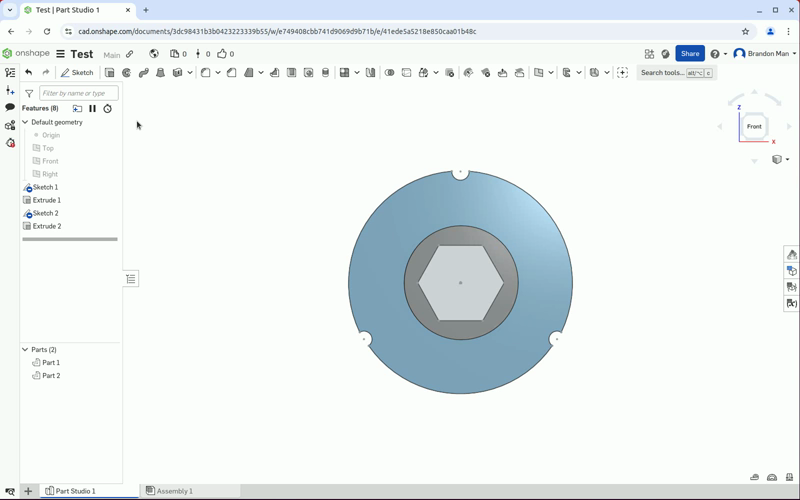
key(shift+7)
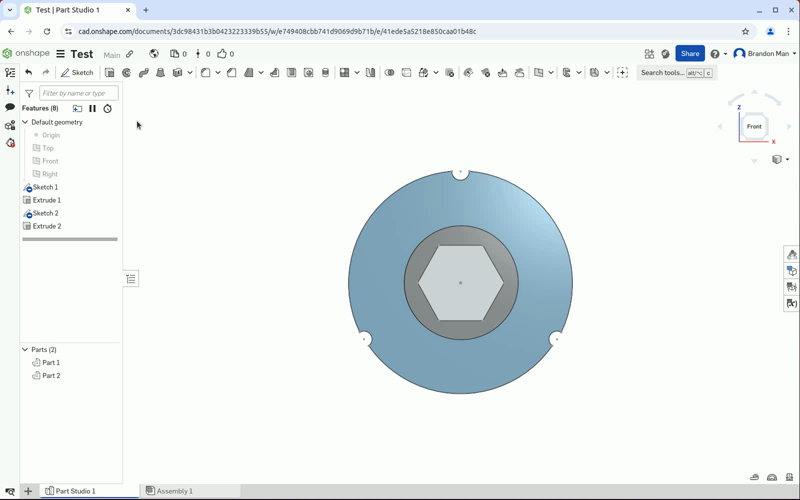
key(left, 2)
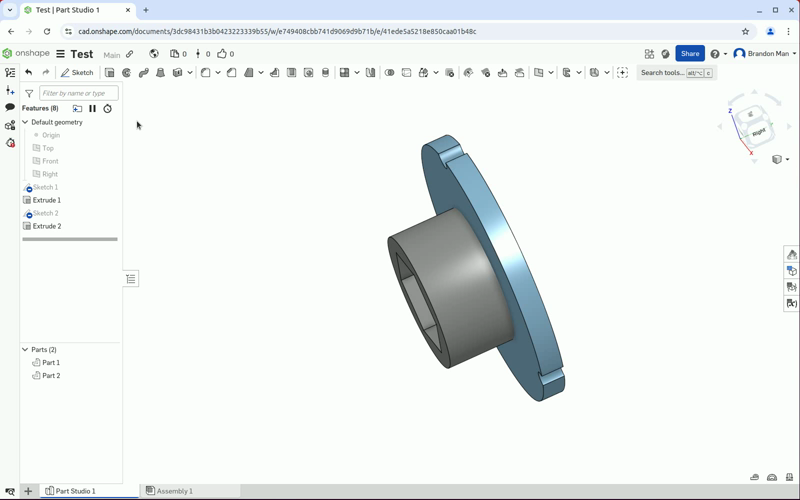
key(down, 2)
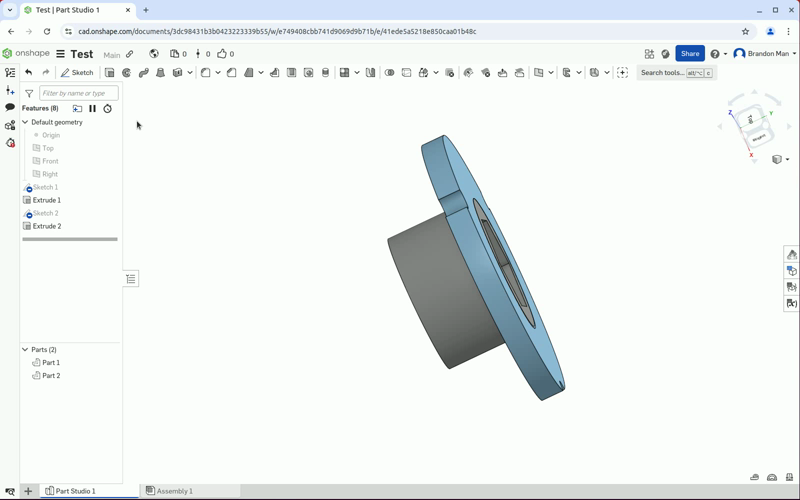
key(up, 2)
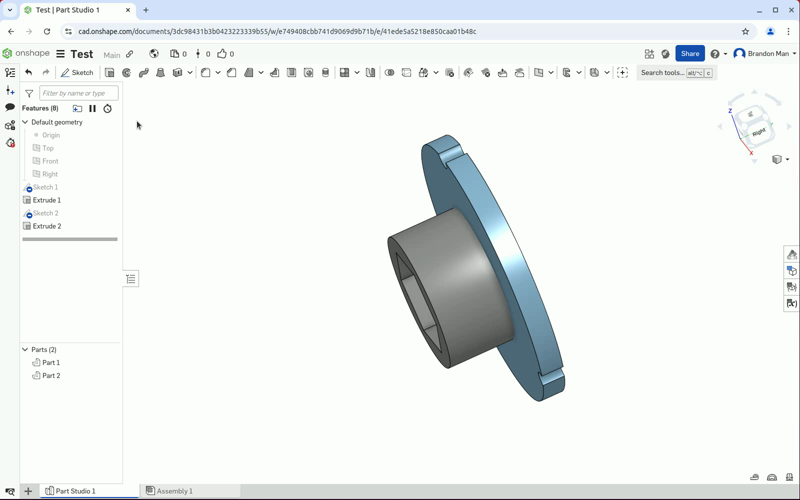
key(right, 2)
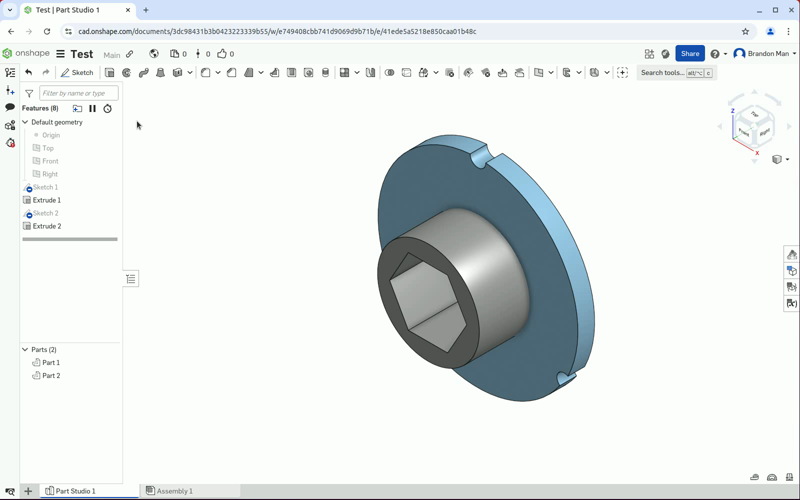
mouse_move(73, 189)
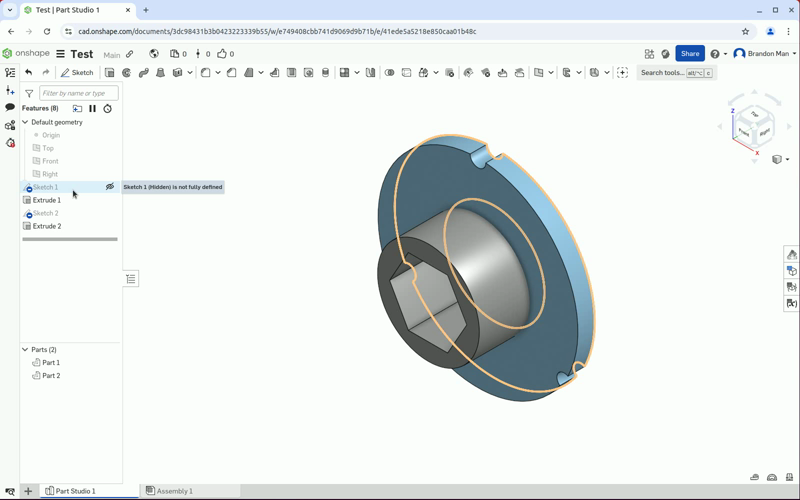
click(73, 189)